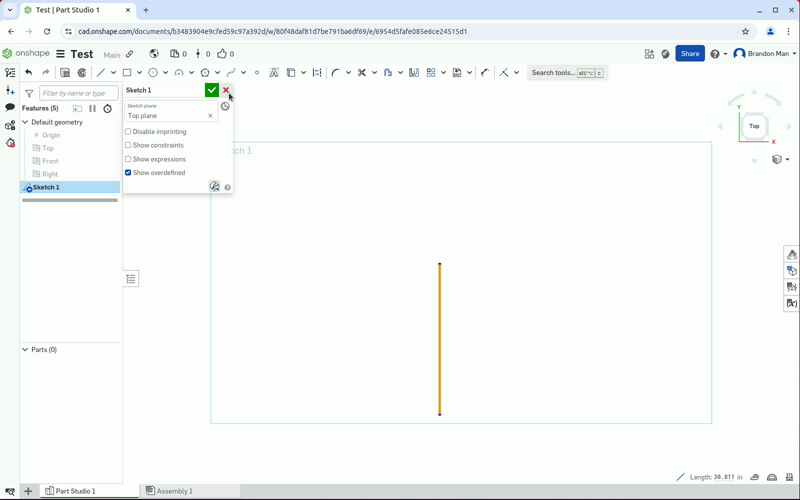
key(shift+h)
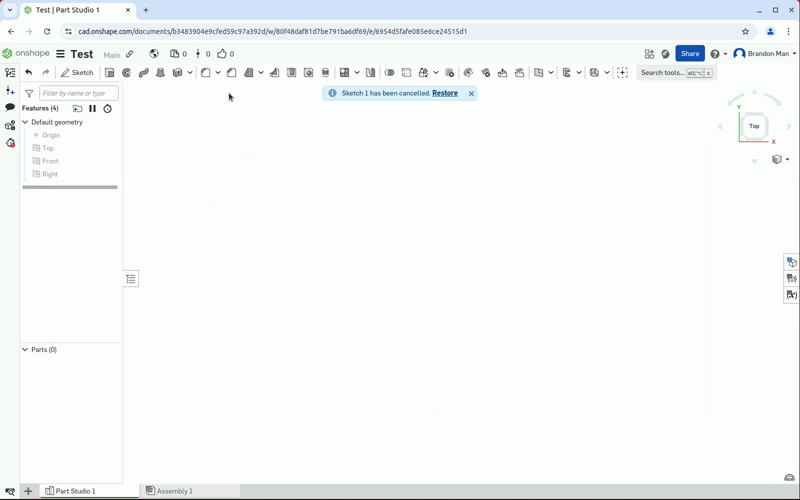
mouse_move(73, 352)
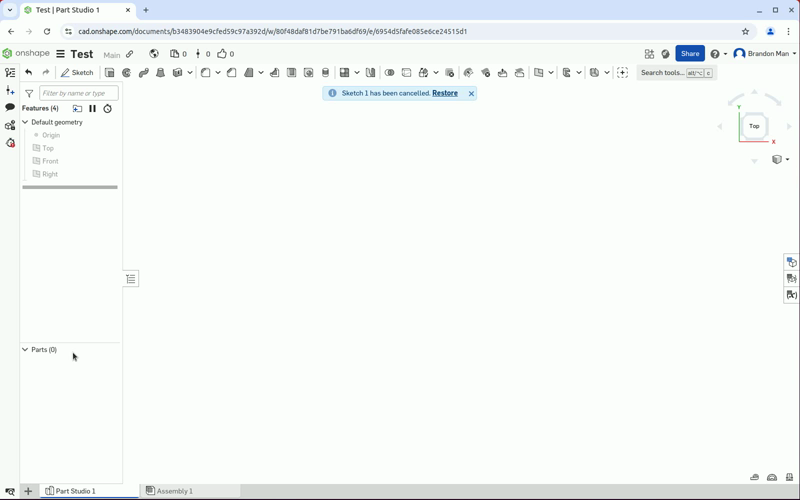
key(y)
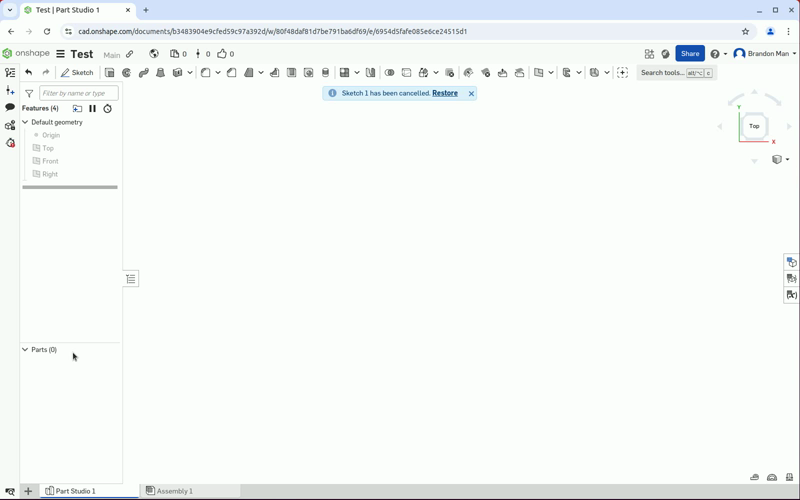
key(shift+p)
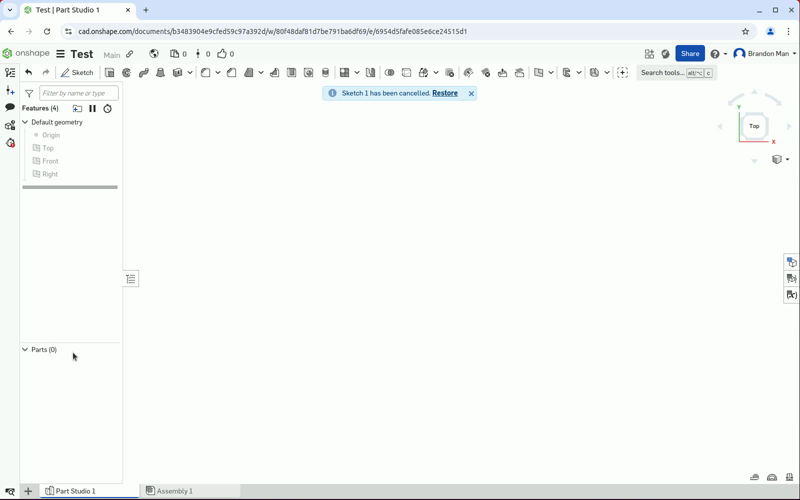
key(space)
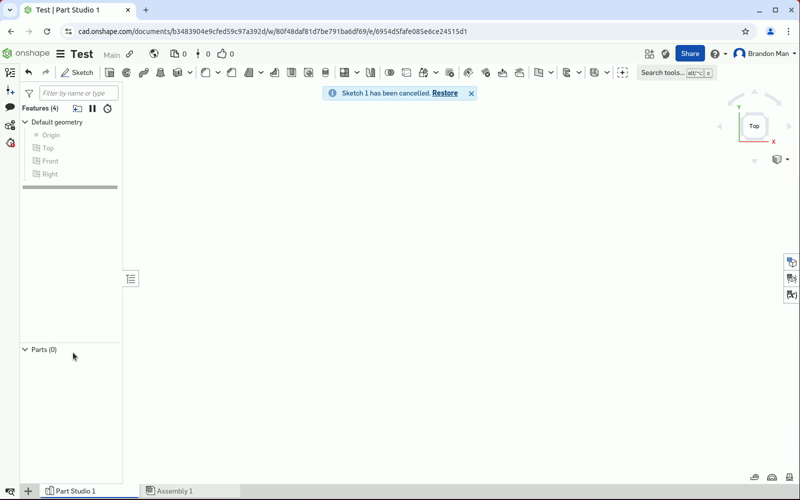
key_down(shift)
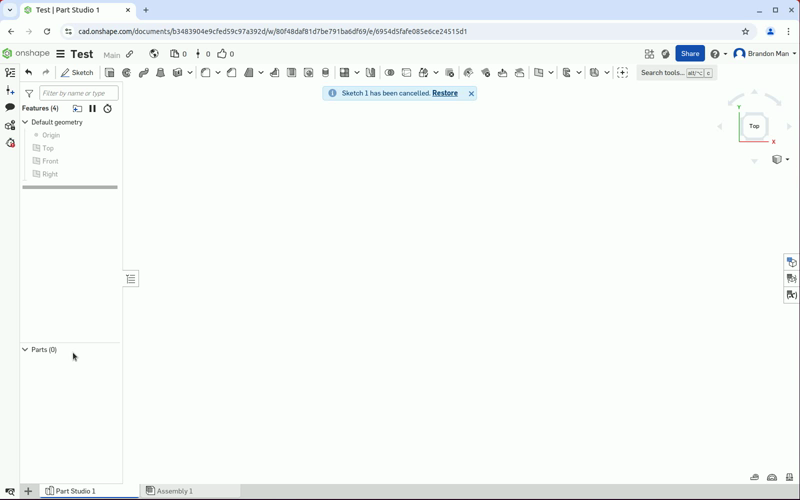
key(up)
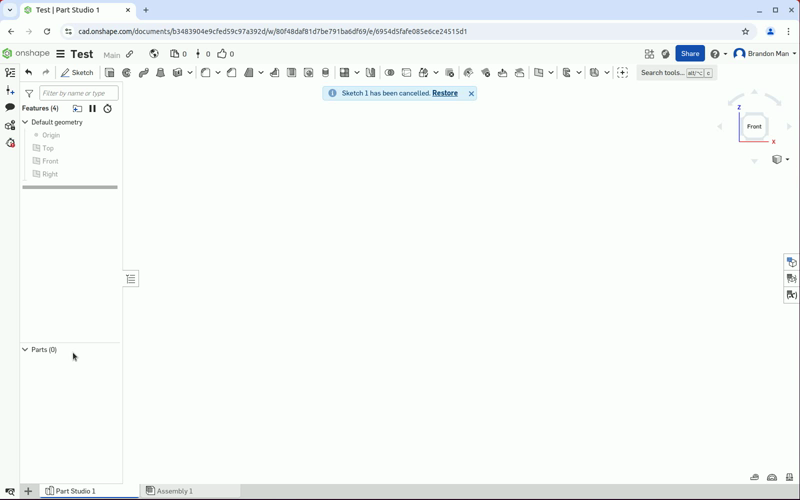
key_up(shift)
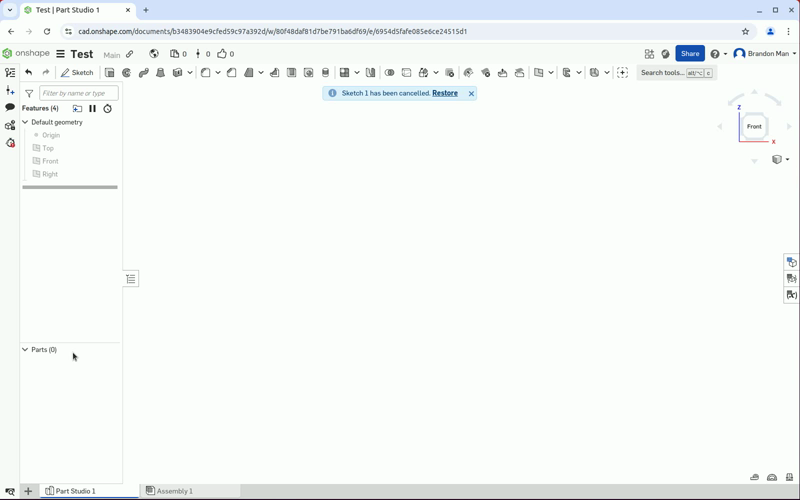
key(space)
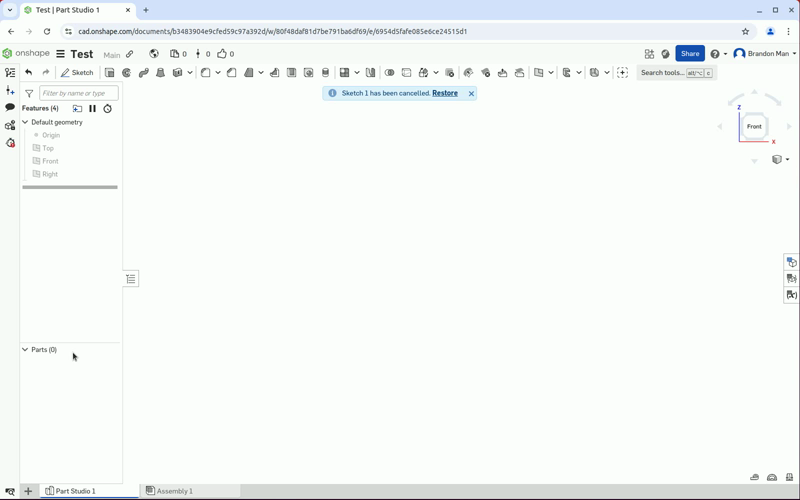
key_down(shift)
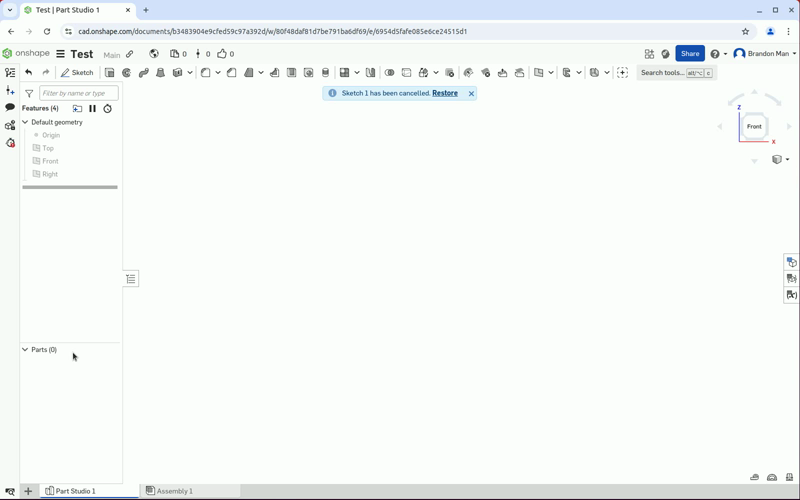
key(left)
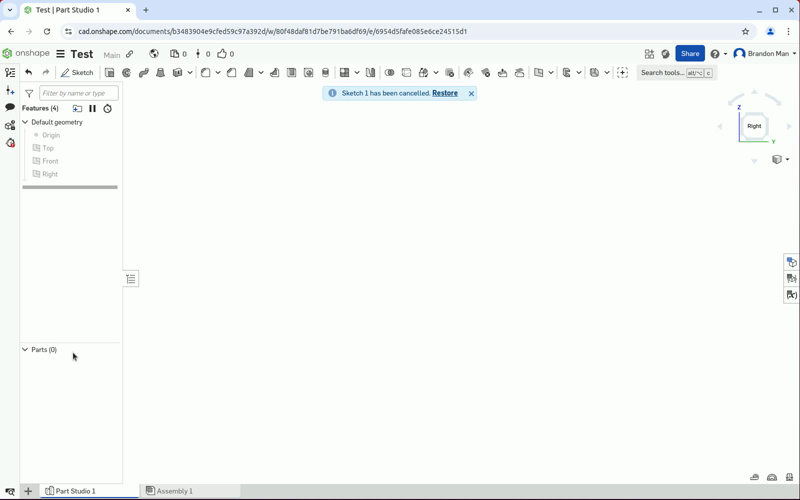
key_up(shift)
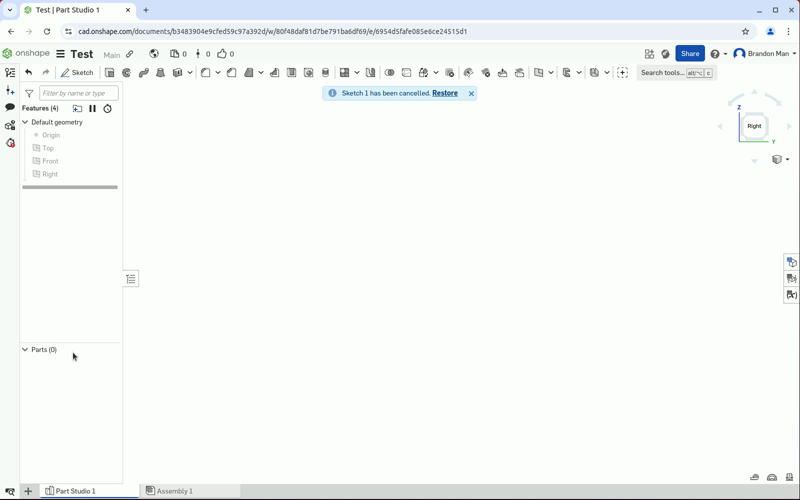
mouse_move(73, 352)
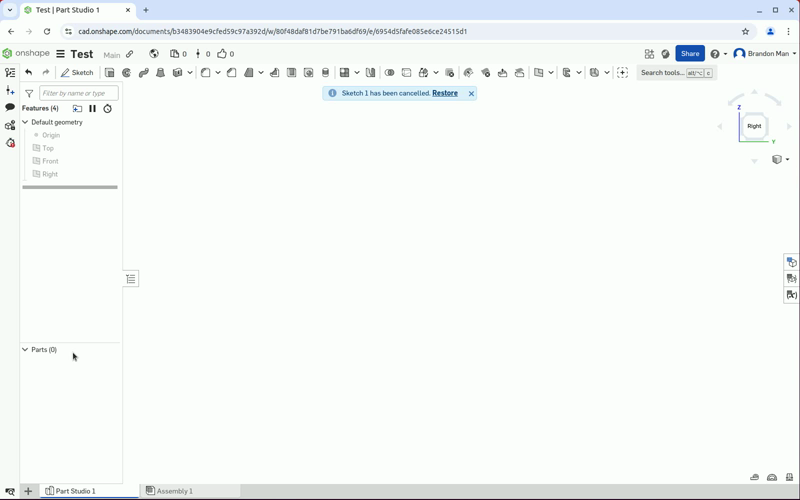
key(shift+y)
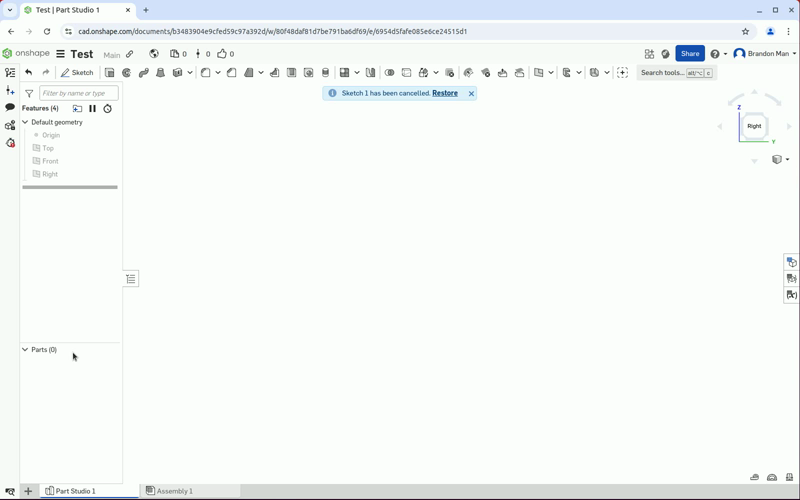
key(shift+s)
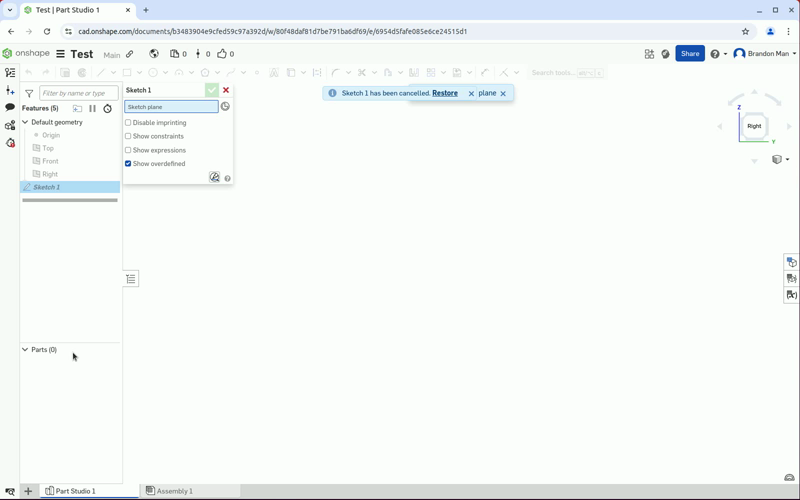
mouse_move(73, 176)
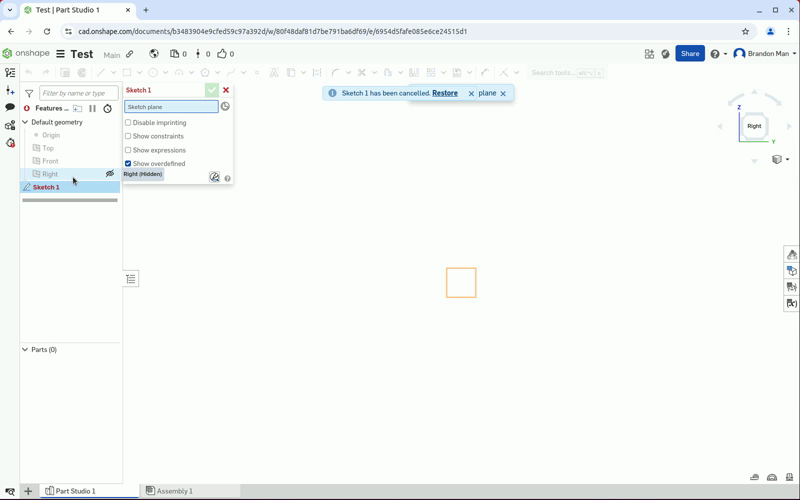
click(73, 176)
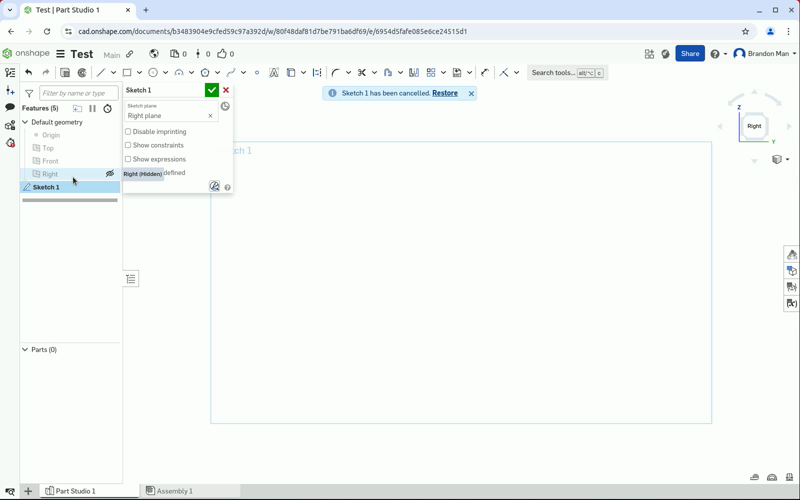
mouse_move(73, 352)
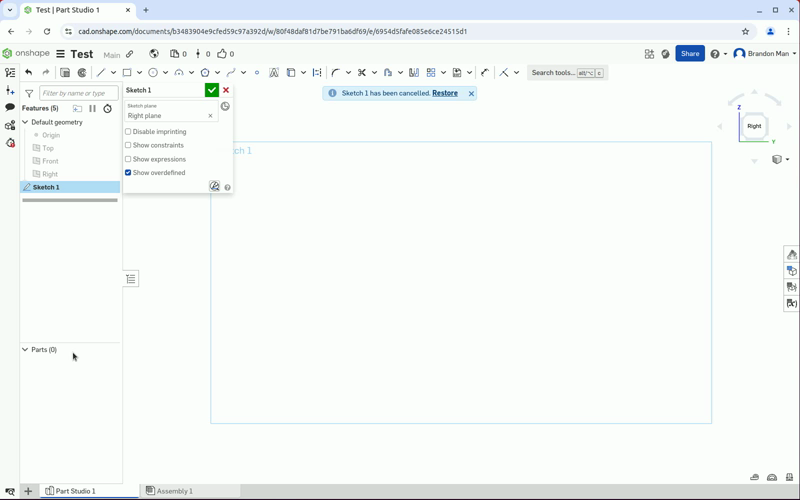
key(y)
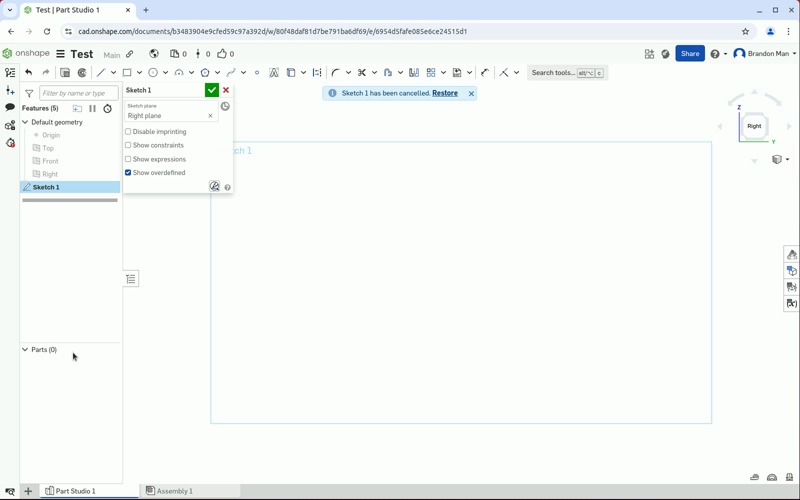
key(c)
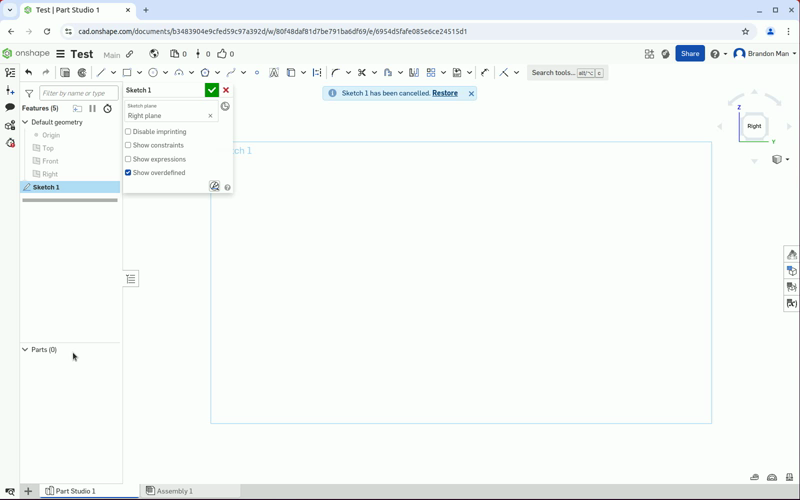
key_down(shift)
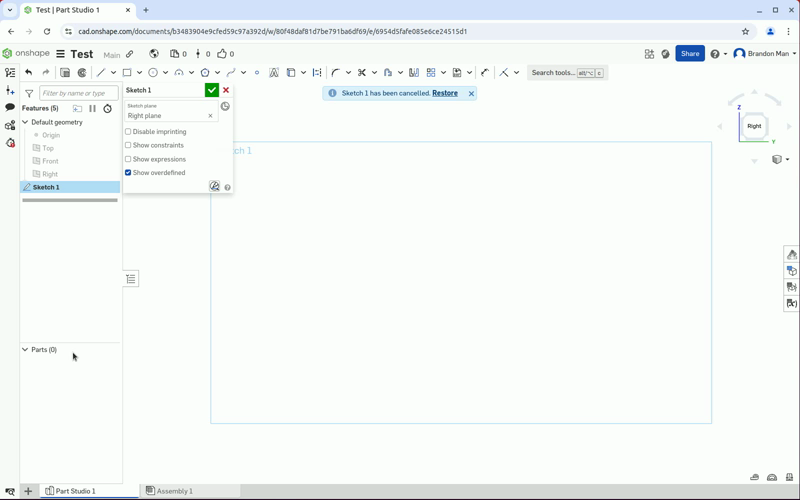
mouse_move(461, 282)
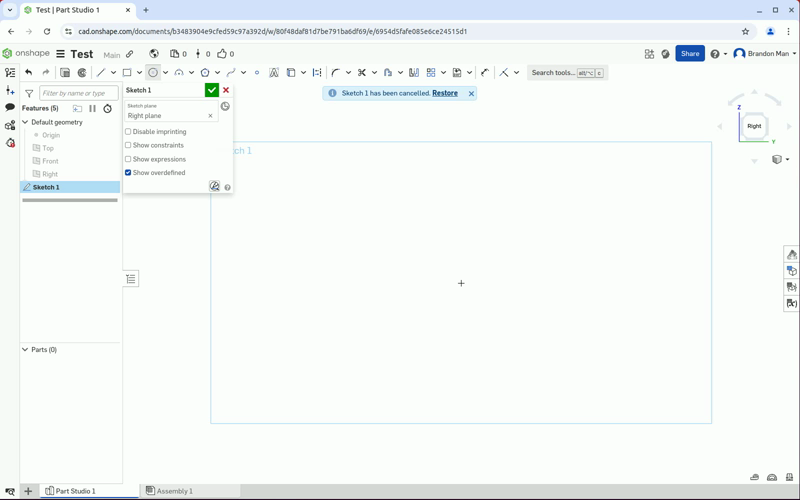
click(461, 282)
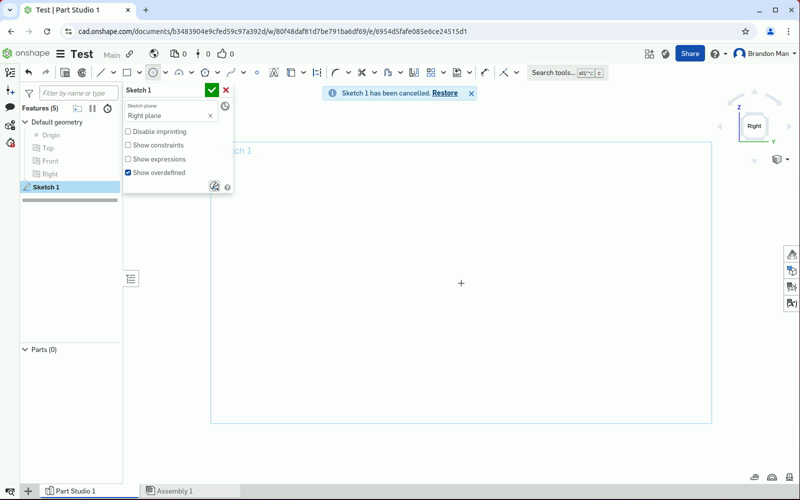
key_up(shift)
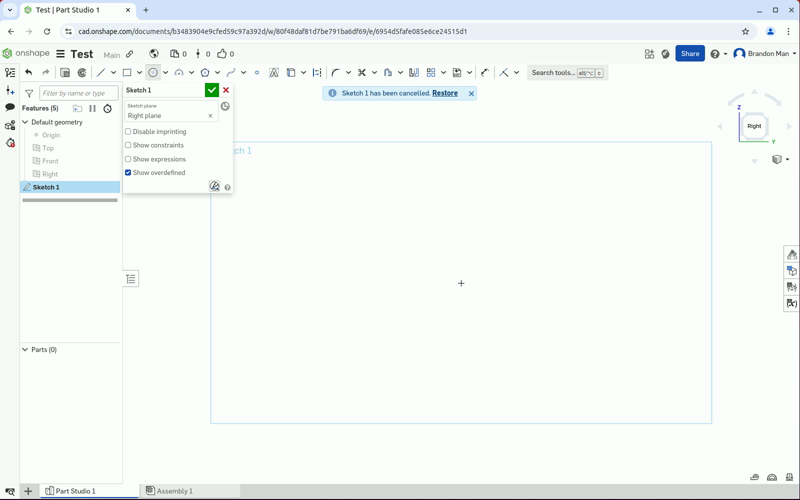
mouse_move(504, 282)
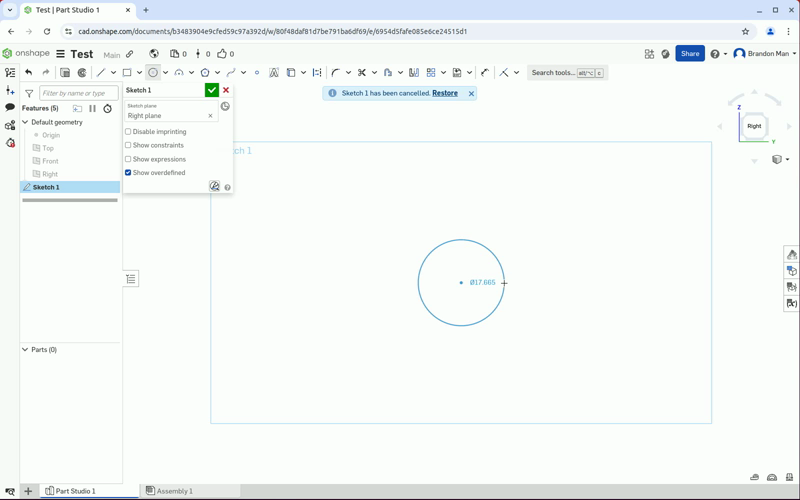
click(504, 282)
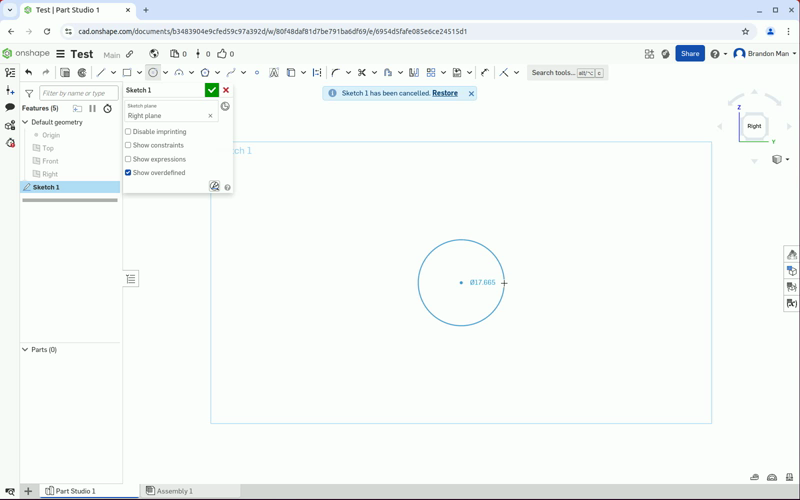
key(esc)
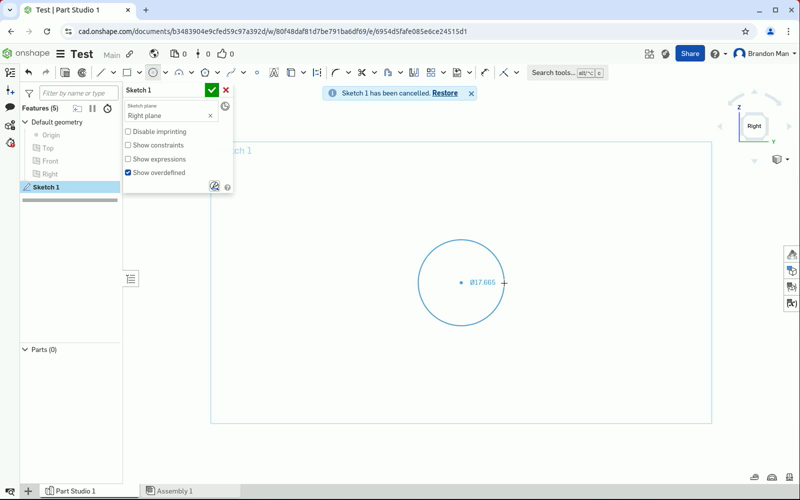
key(c)
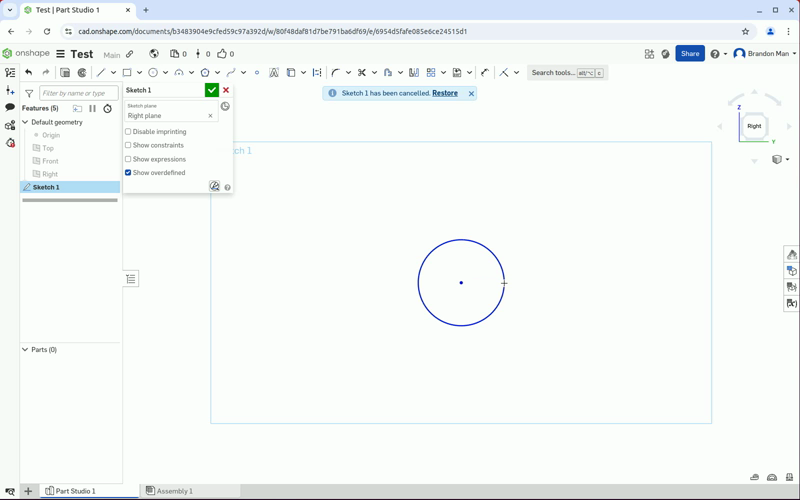
key_down(shift)
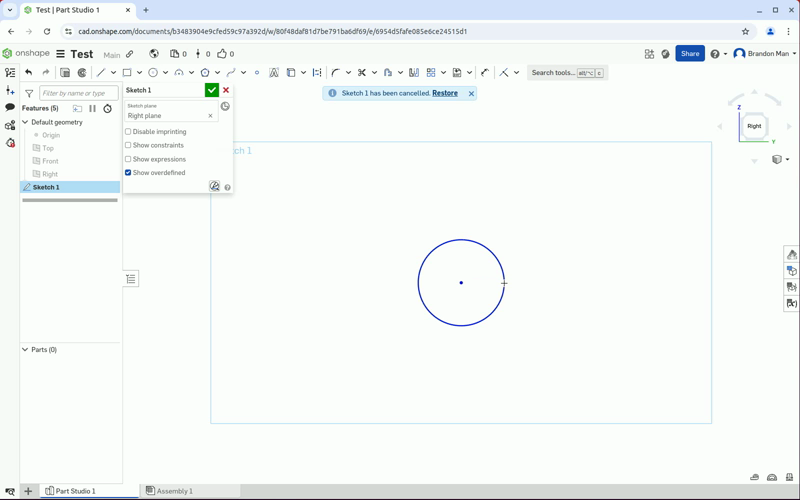
mouse_move(461, 282)
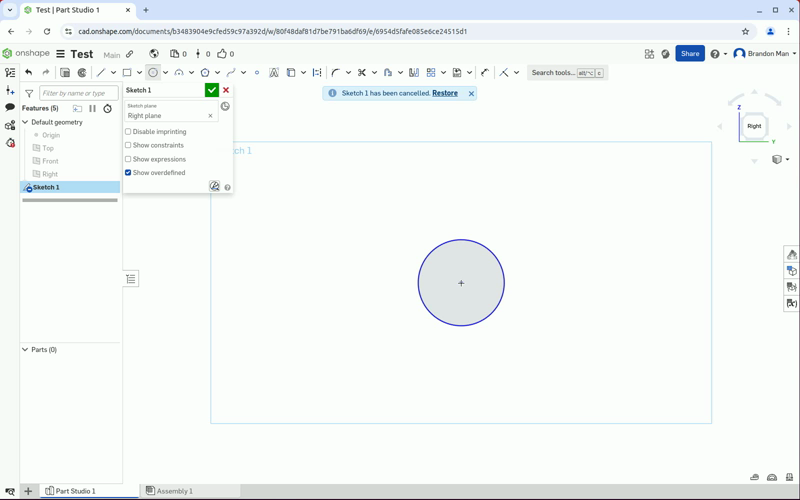
click(461, 282)
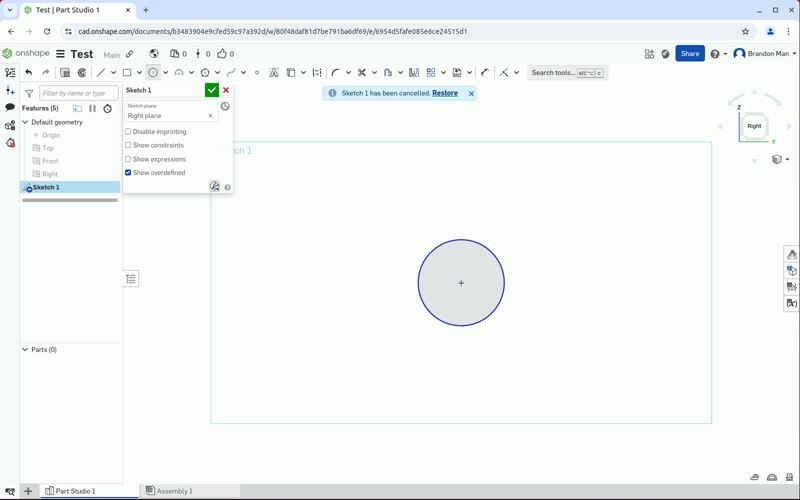
key_up(shift)
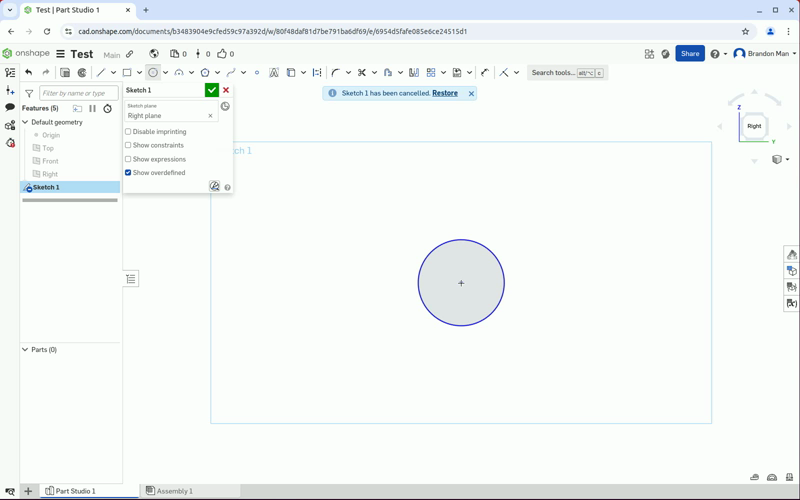
mouse_move(498, 282)
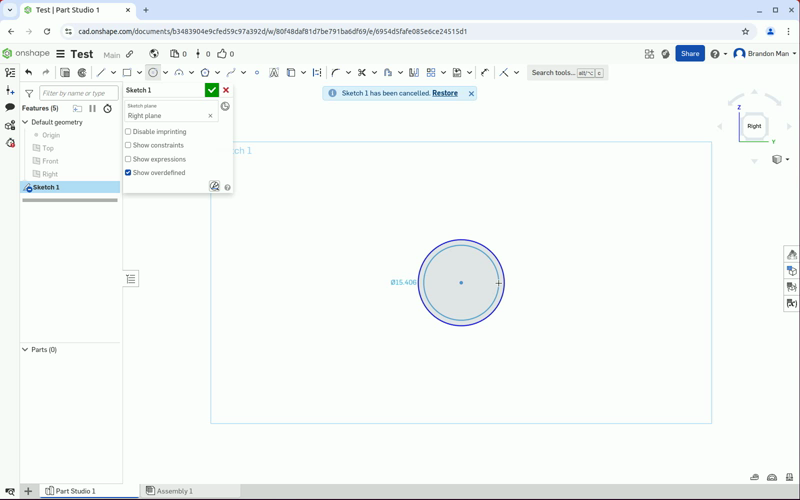
click(498, 282)
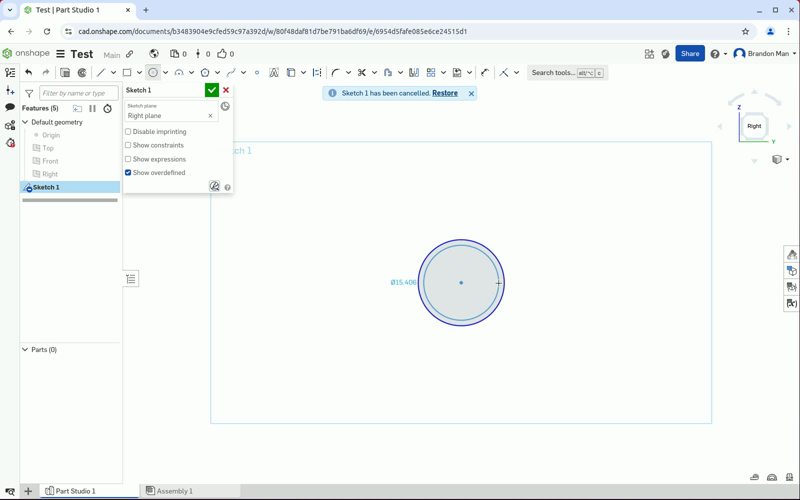
key(esc)
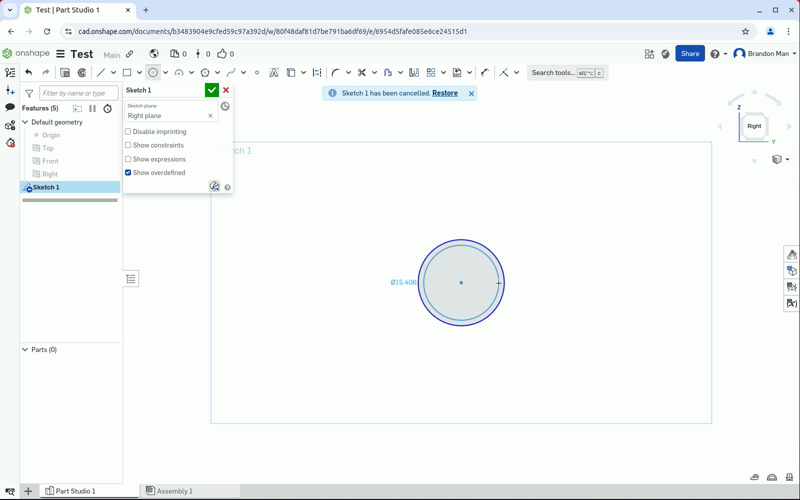
mouse_move(460, 321)
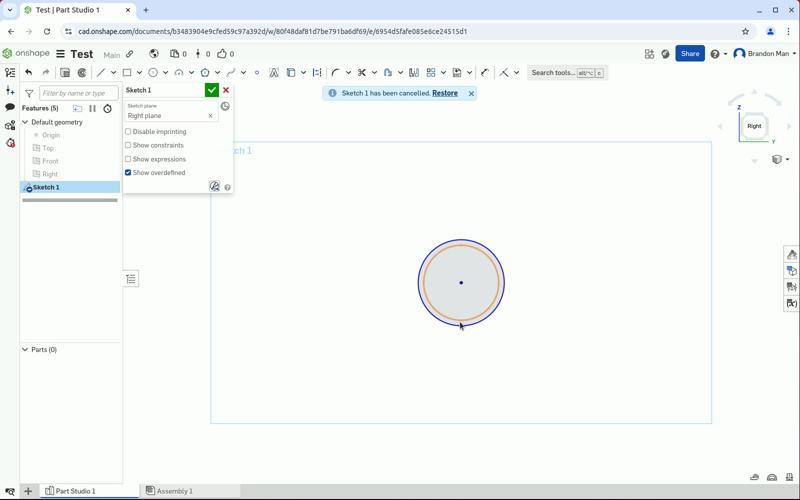
scroll(6)
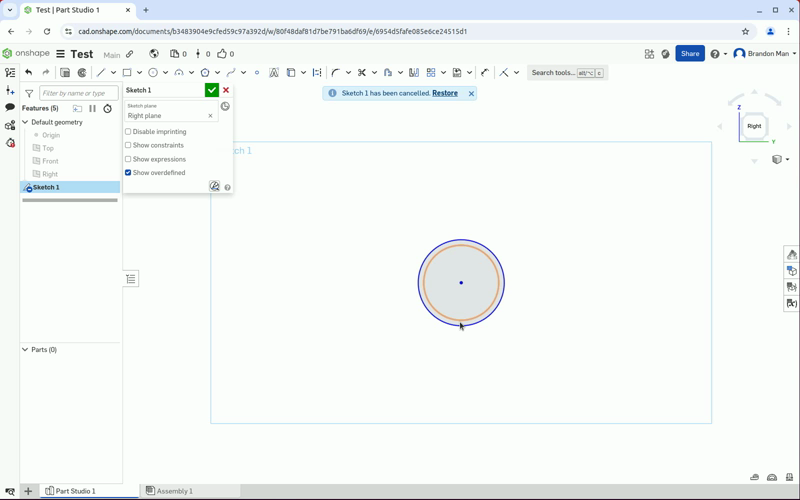
scroll(6)
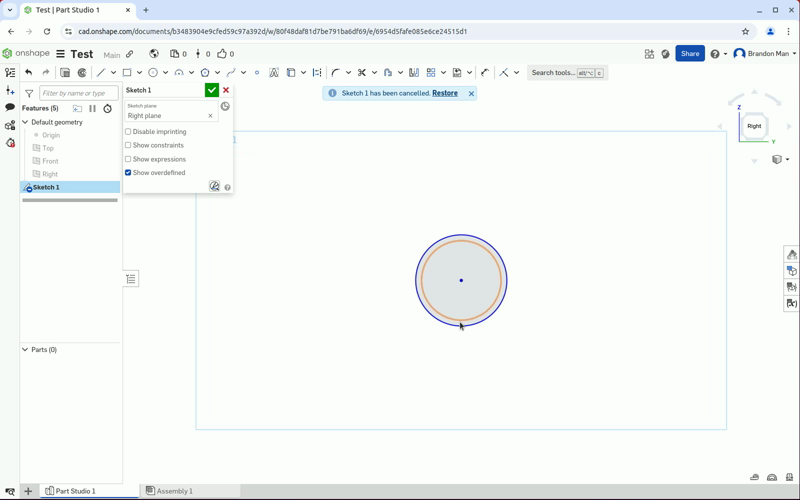
scroll(6)
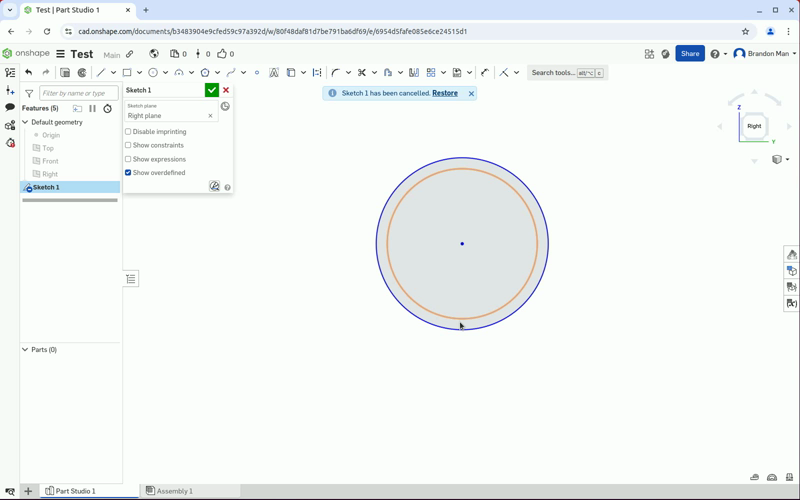
scroll(6)
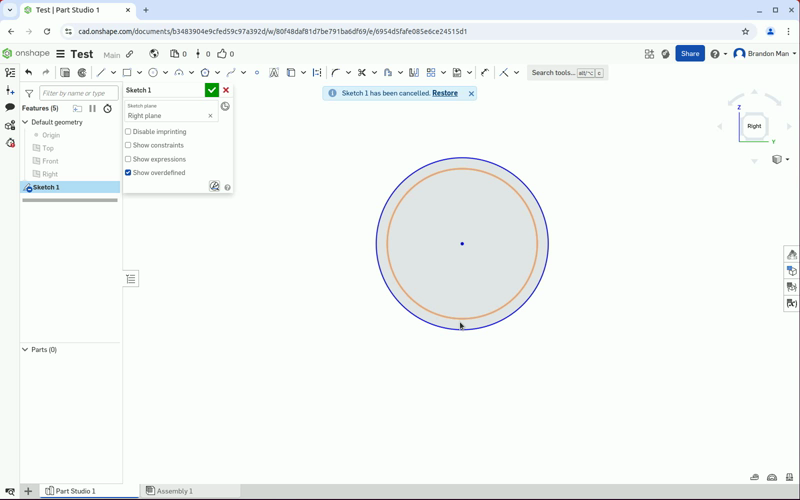
scroll(6)
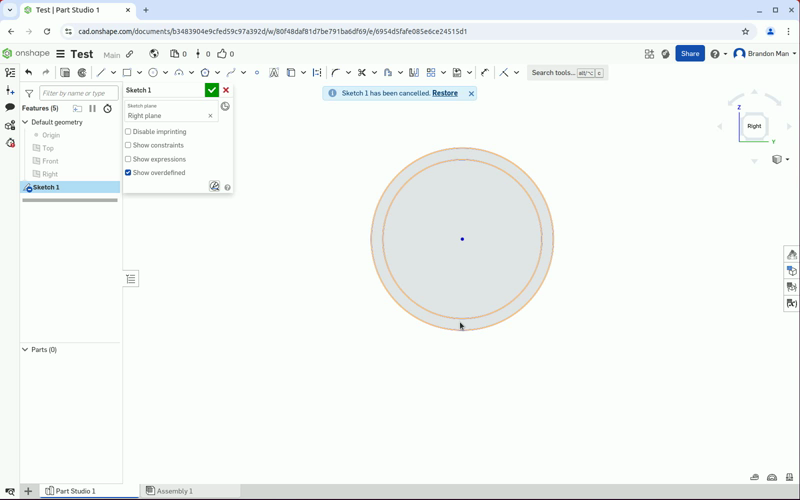
scroll(6)
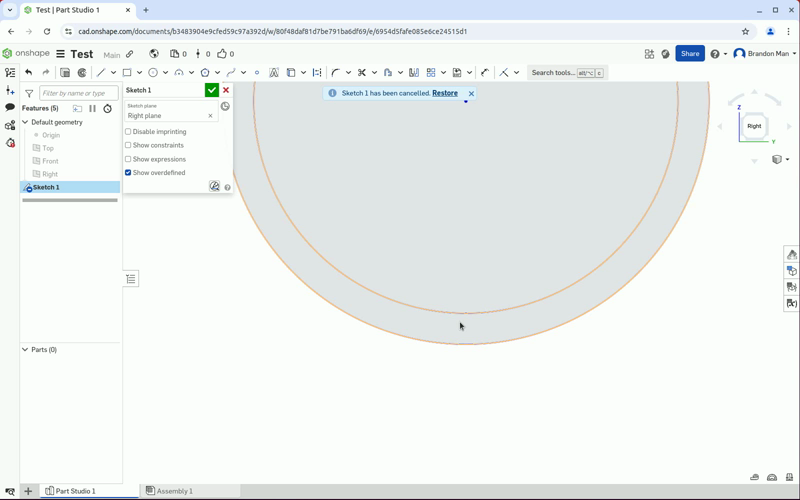
scroll(6)
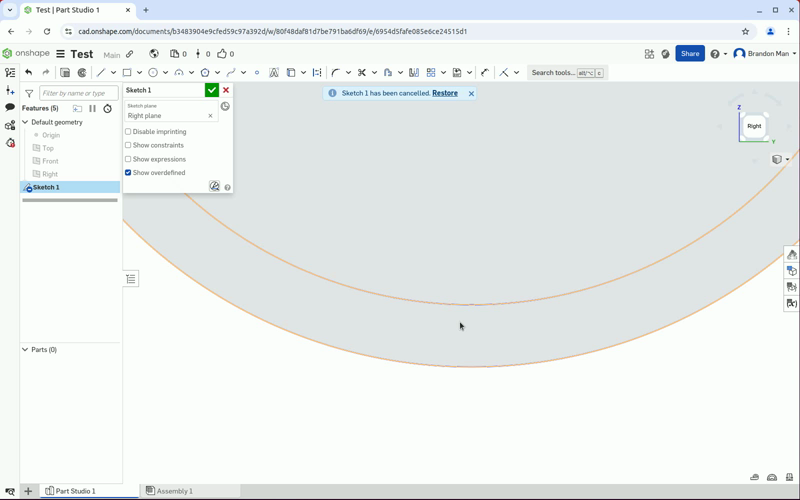
click(460, 321)
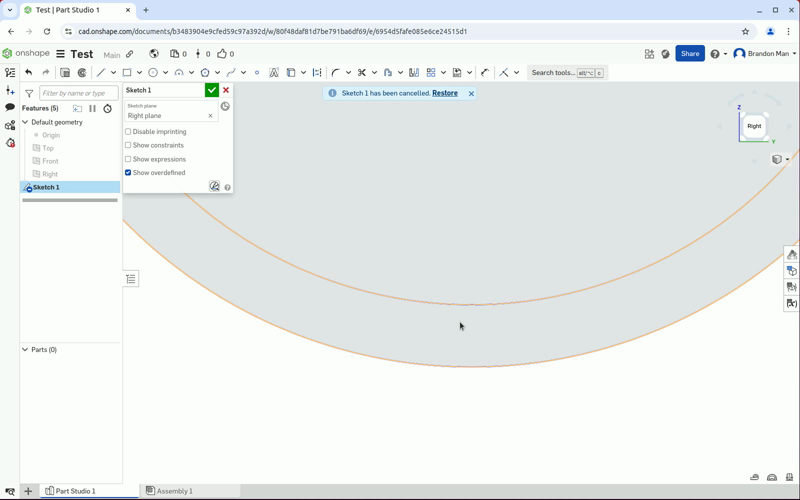
scroll(-6)
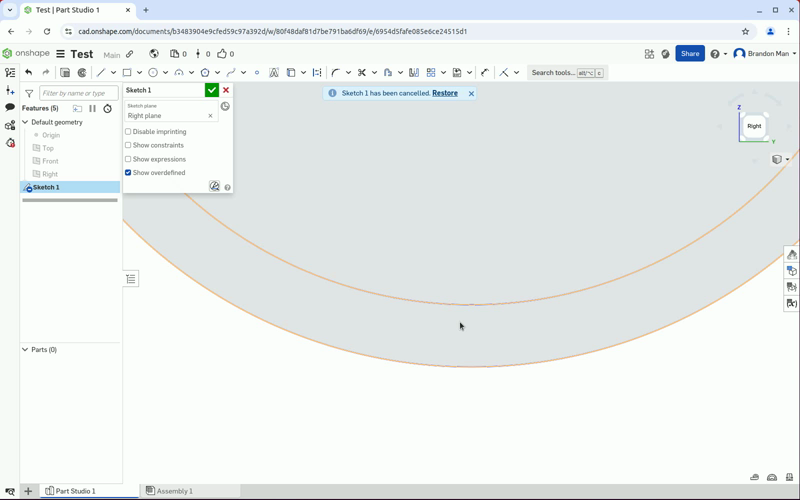
scroll(-6)
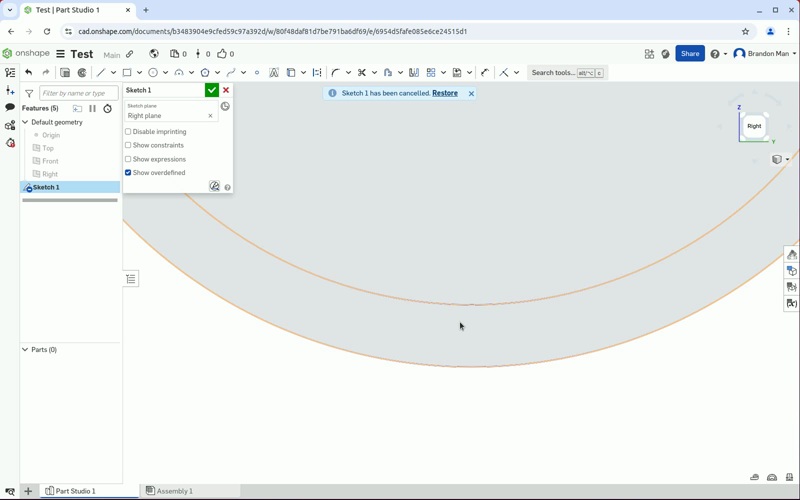
scroll(-6)
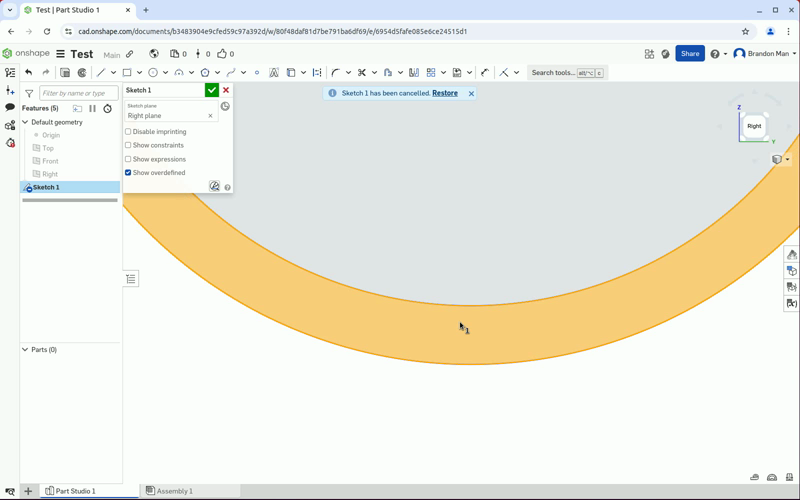
scroll(-6)
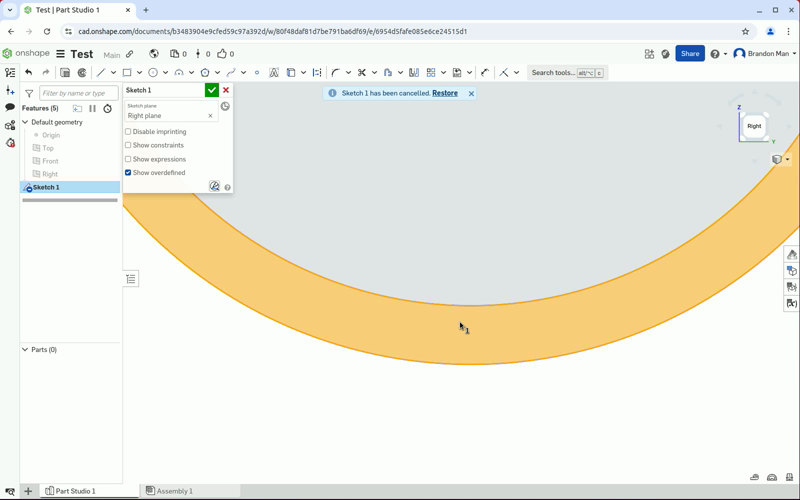
scroll(-6)
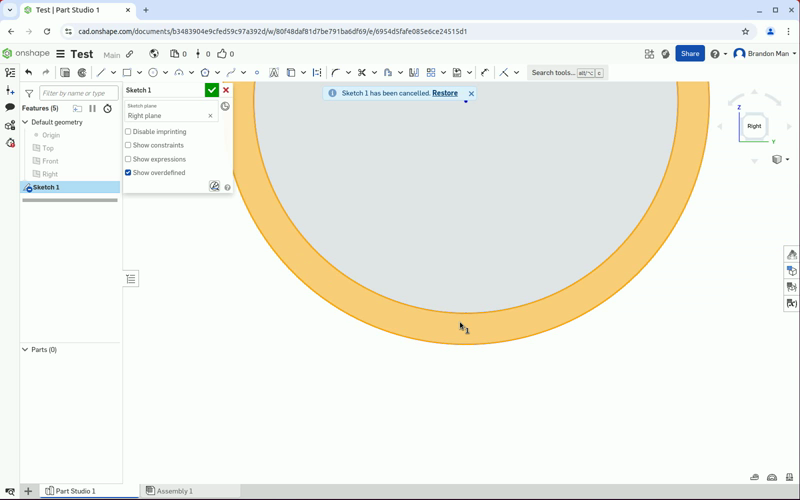
scroll(-6)
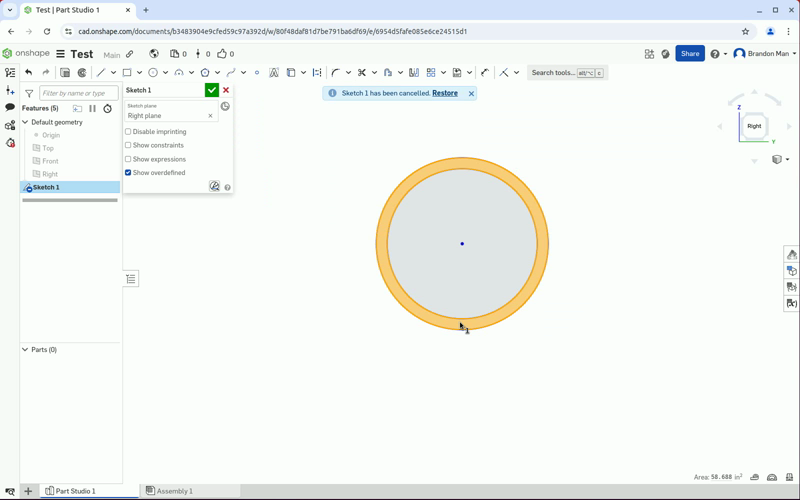
scroll(-6)
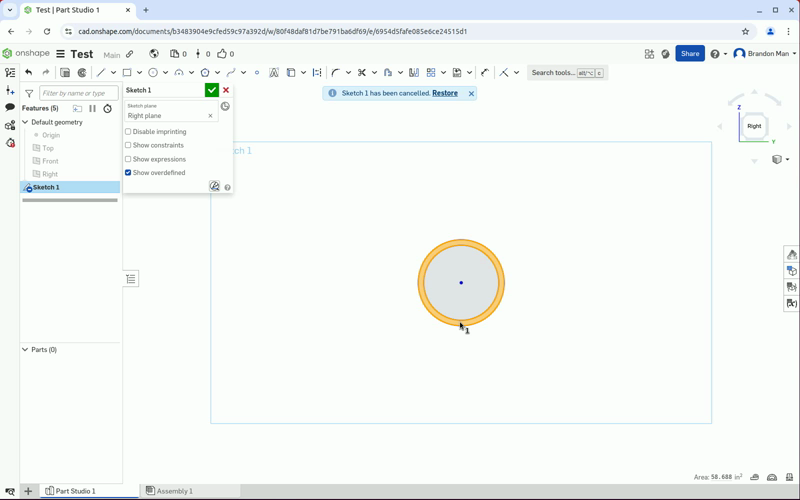
mouse_move(73, 352)
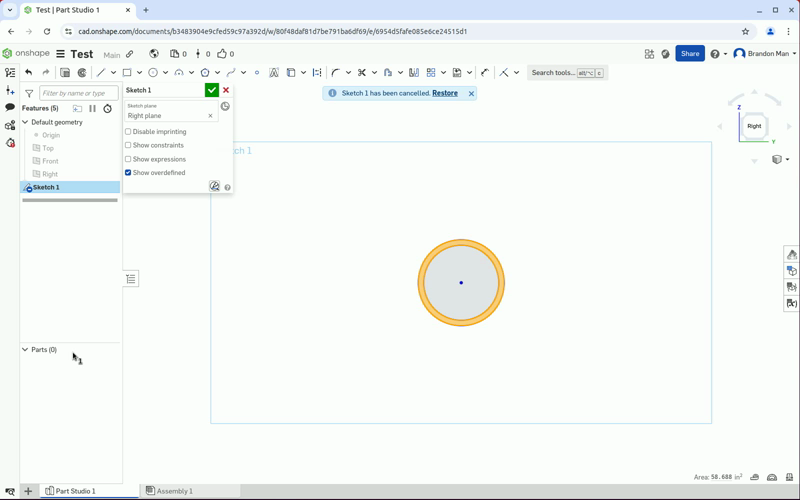
key(shift+y)
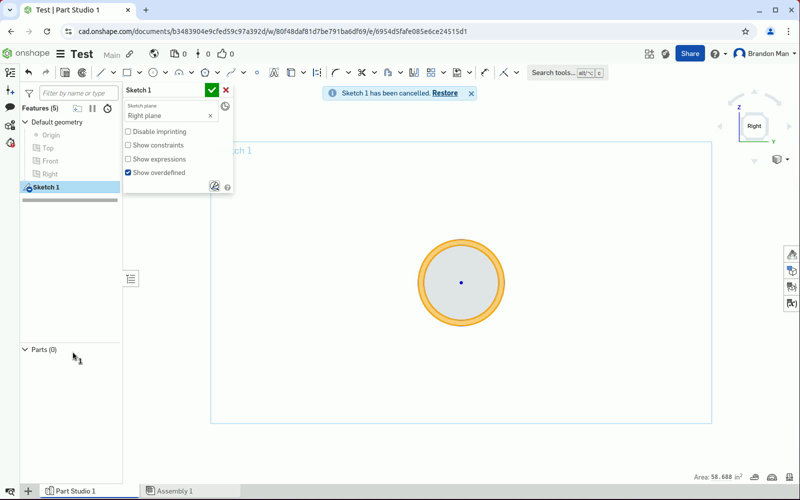
key(shift+e)
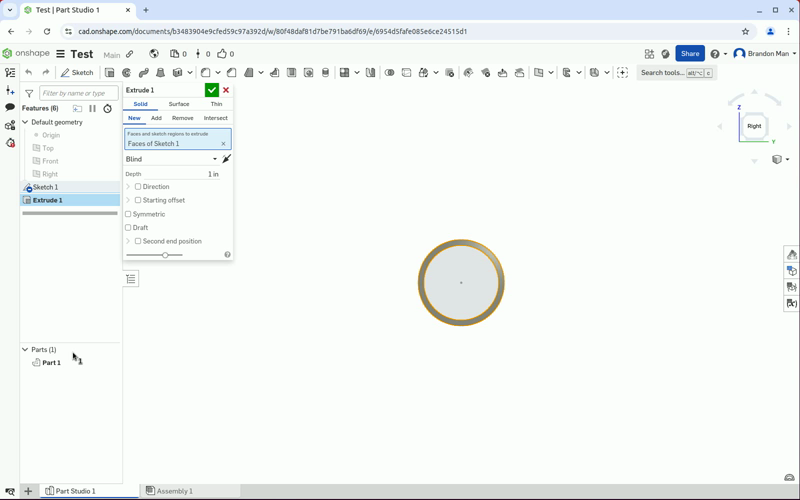
mouse_move(143, 106)
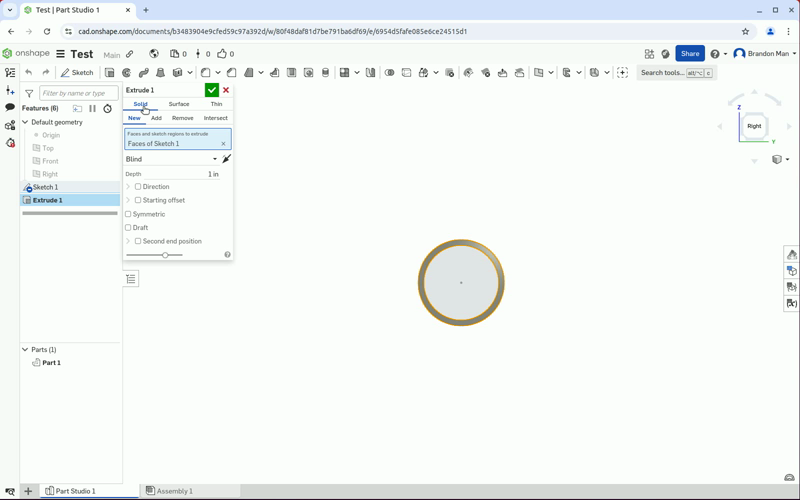
click(143, 106)
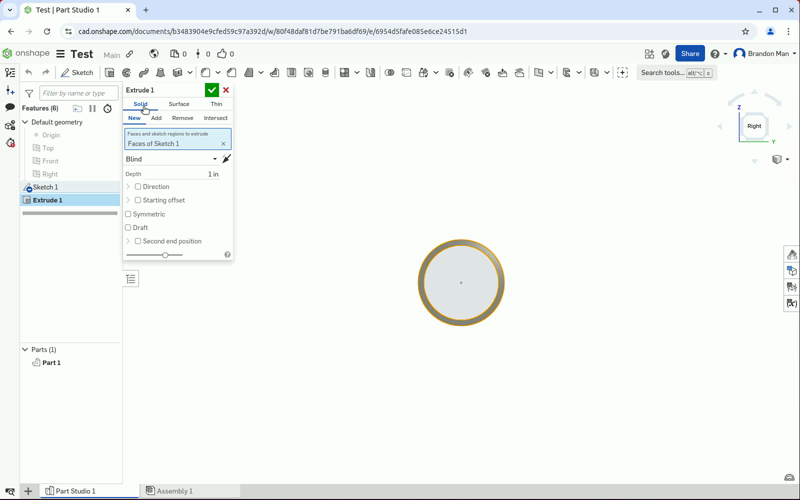
mouse_move(137, 120)
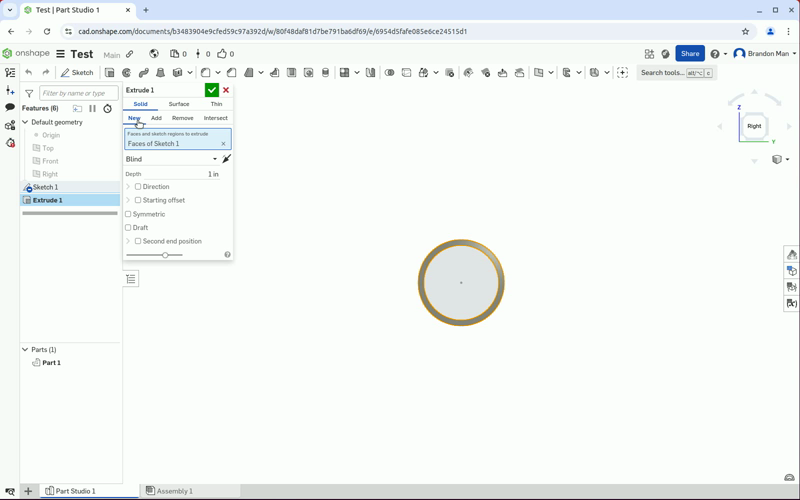
click(137, 120)
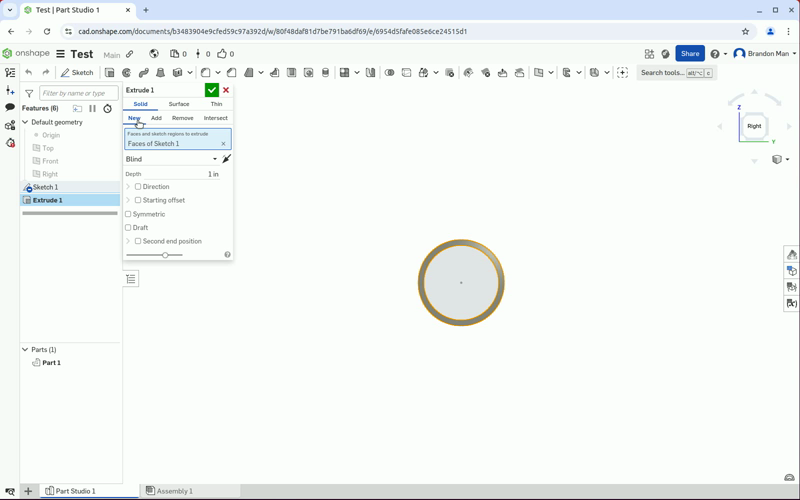
key(tab, 4)
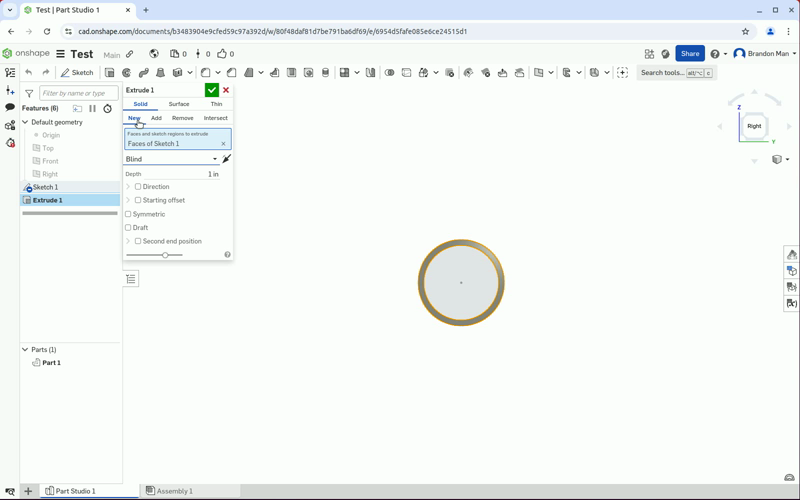
text(23.108)
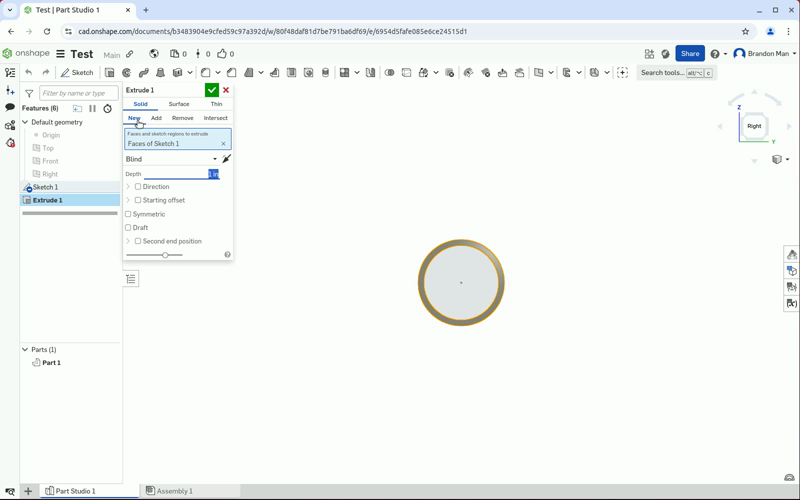
key(enter)
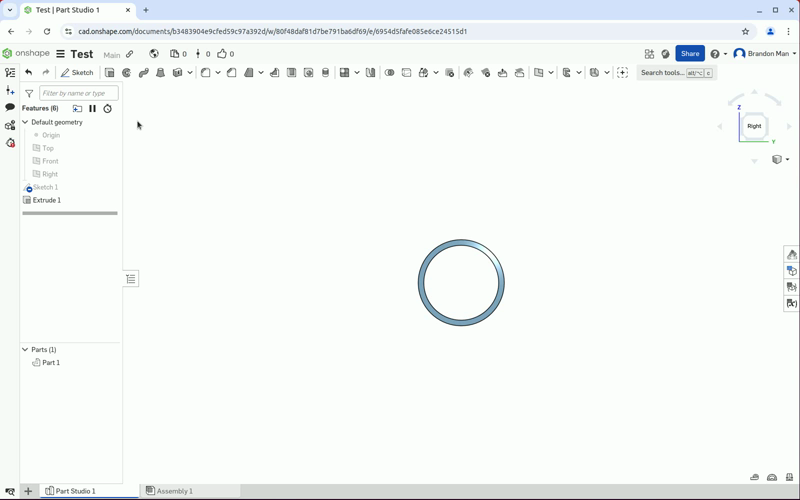
key(shift+h)
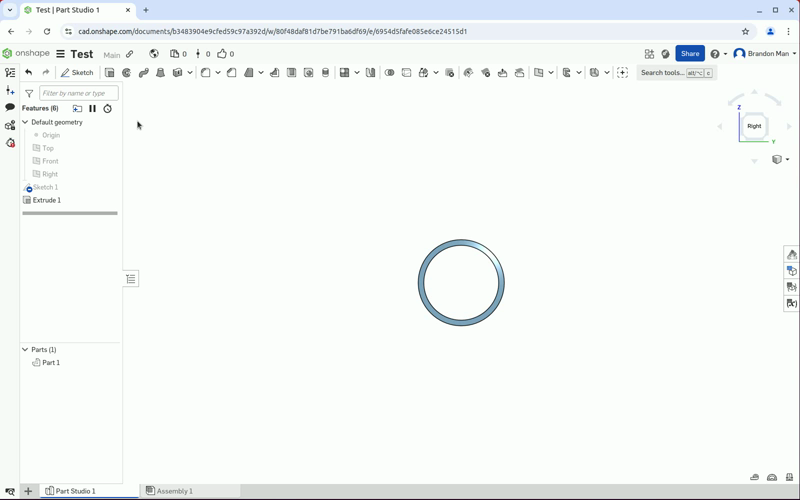
key(shift+h)
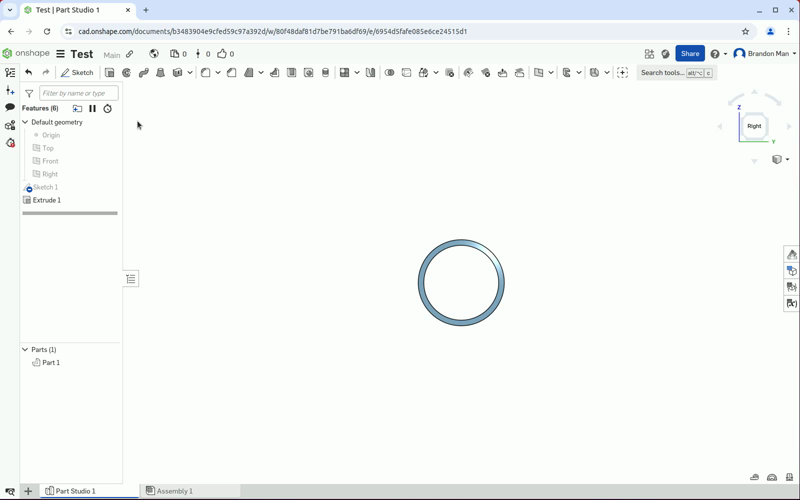
mouse_move(73, 189)
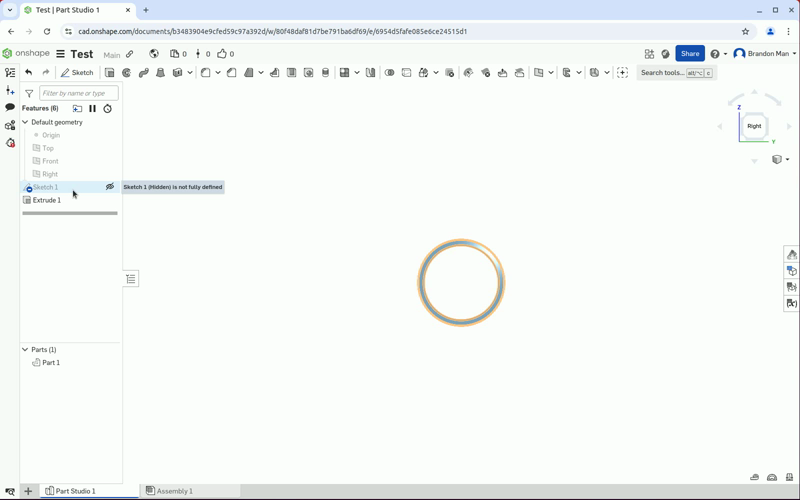
click(73, 189)
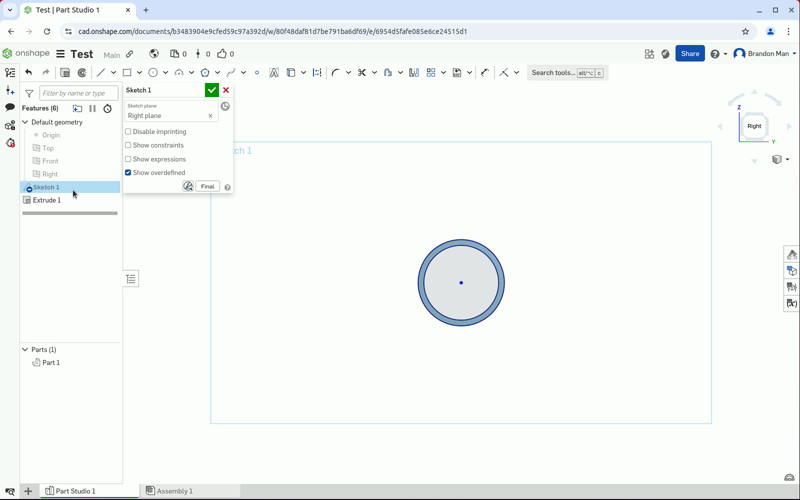
mouse_move(229, 92)
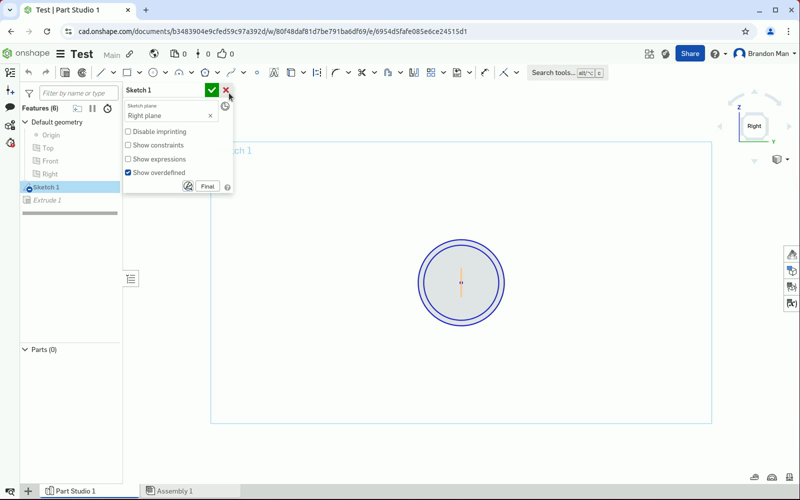
click(229, 92)
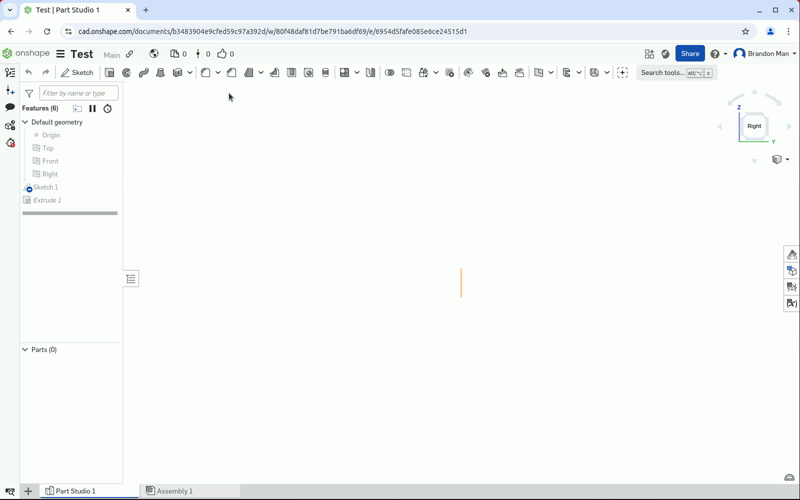
mouse_move(73, 352)
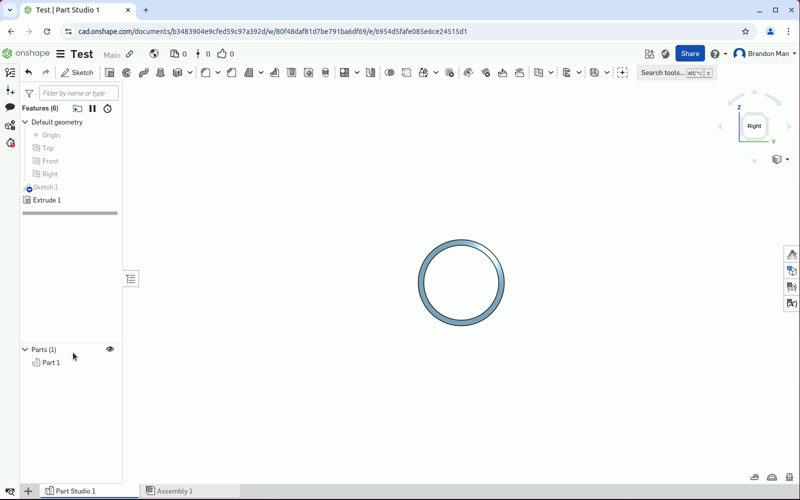
key(y)
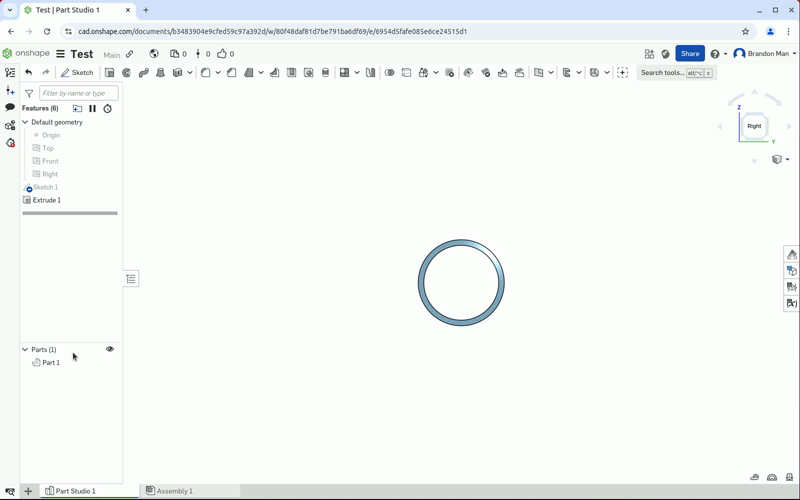
key(shift+p)
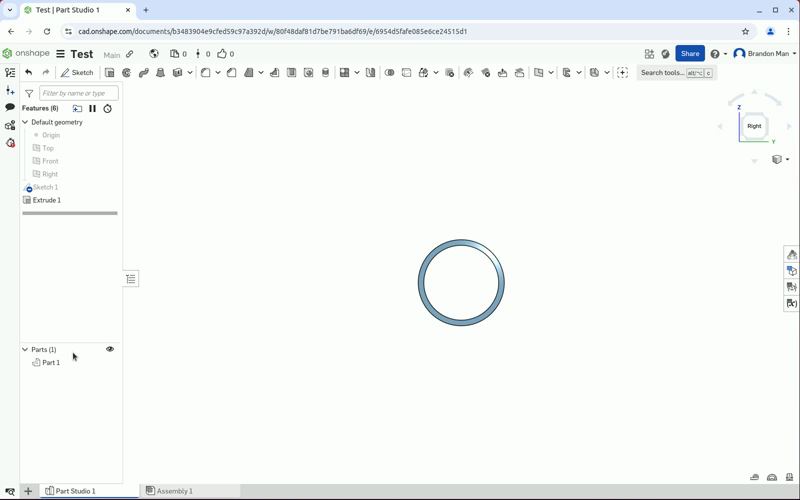
key(space)
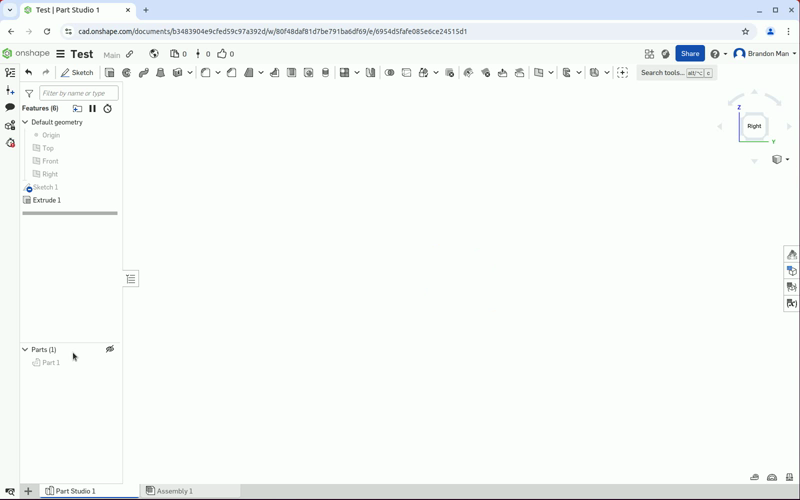
key_down(shift)
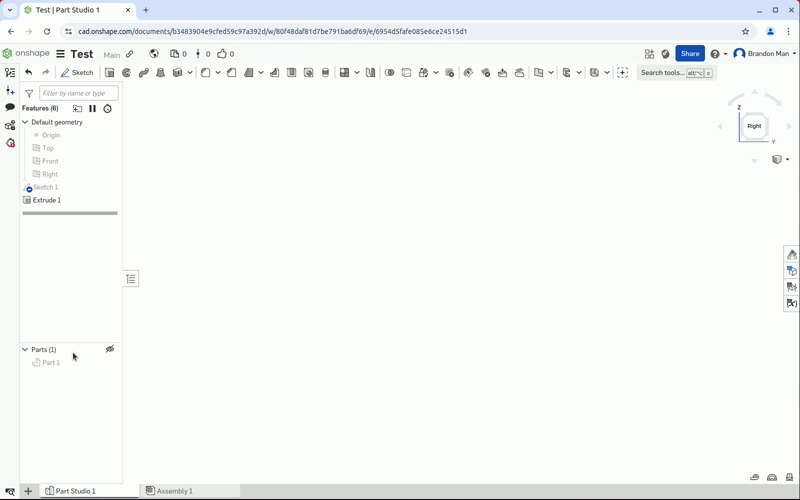
key(right)
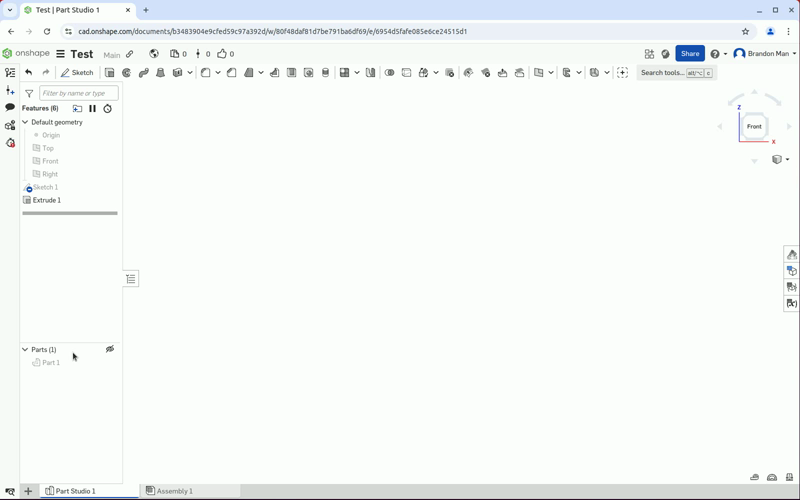
key_up(shift)
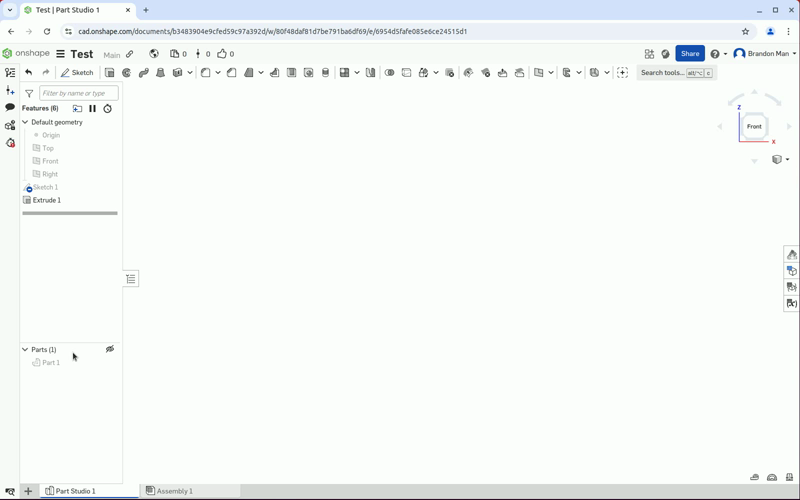
mouse_move(73, 352)
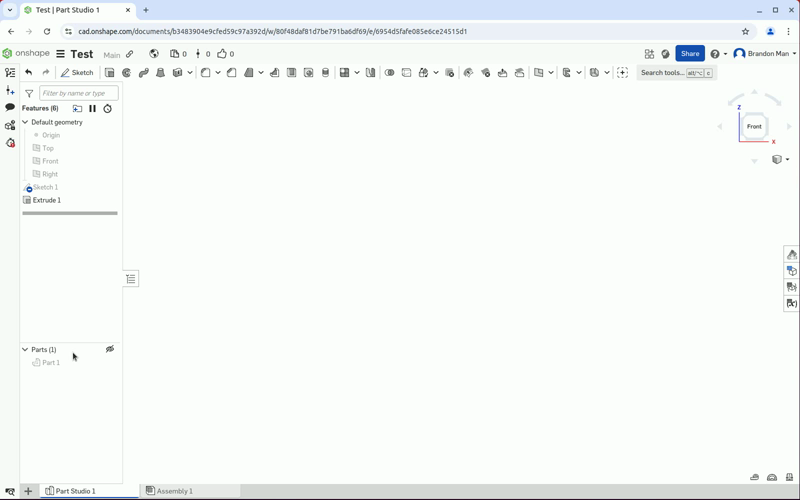
key(shift+y)
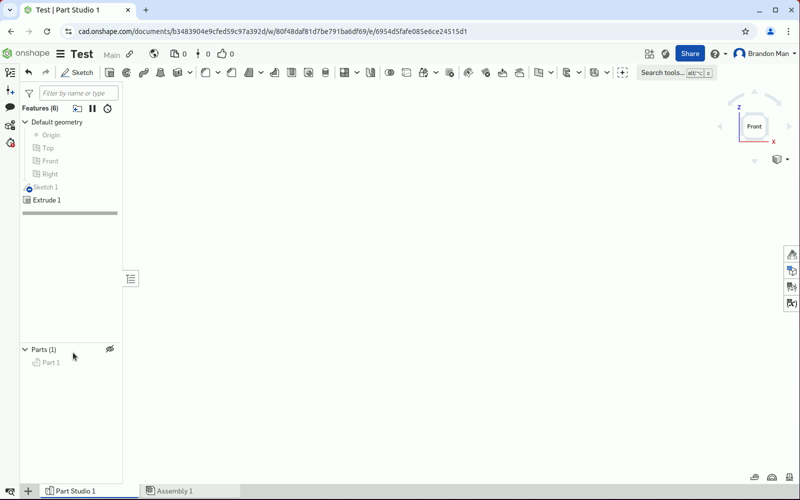
key(shift+s)
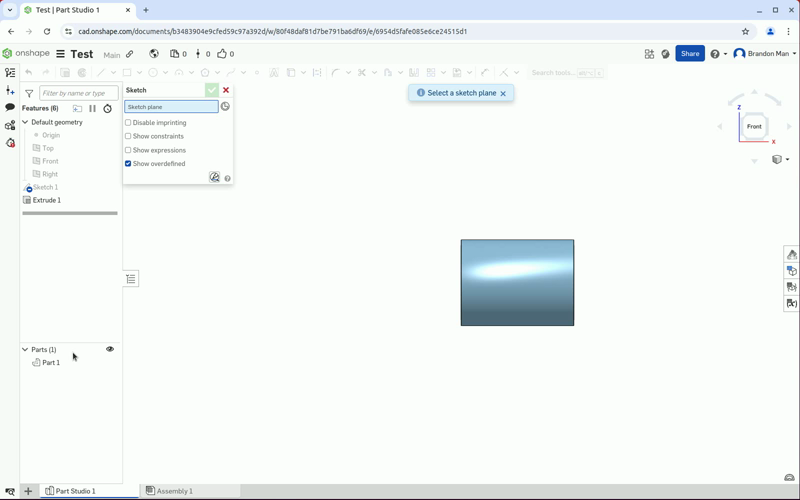
mouse_move(73, 163)
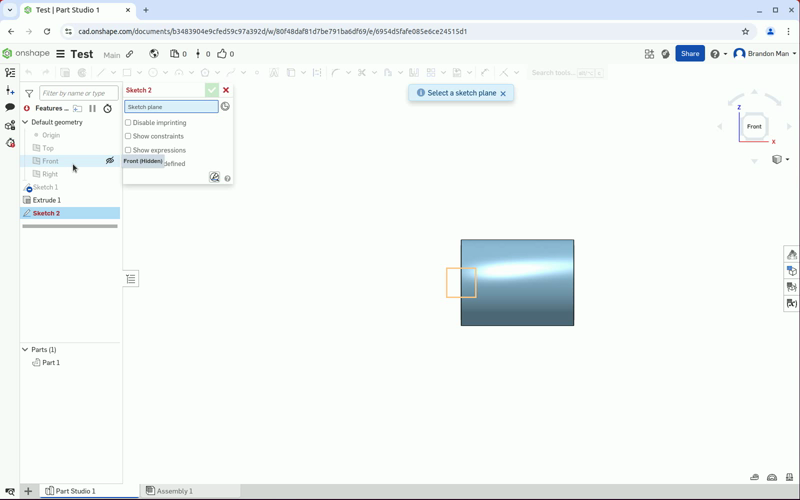
click(73, 163)
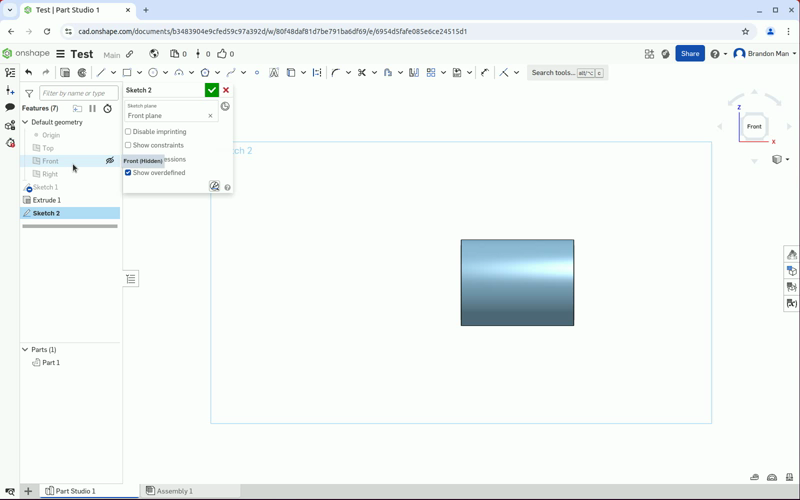
mouse_move(73, 352)
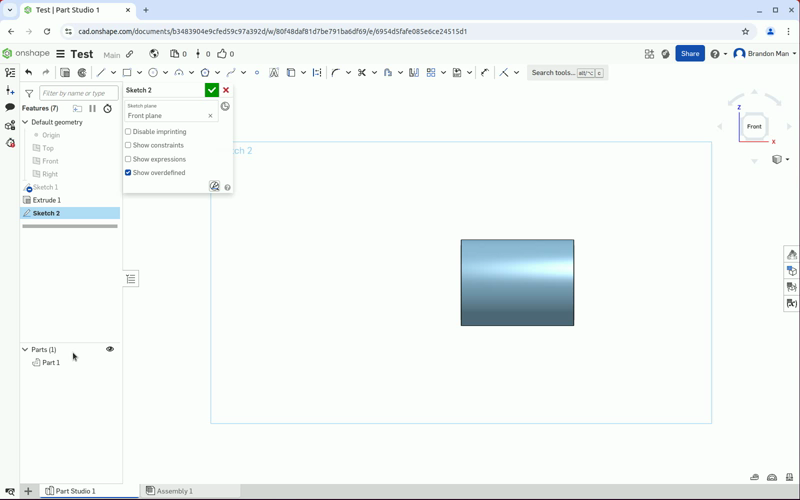
key(y)
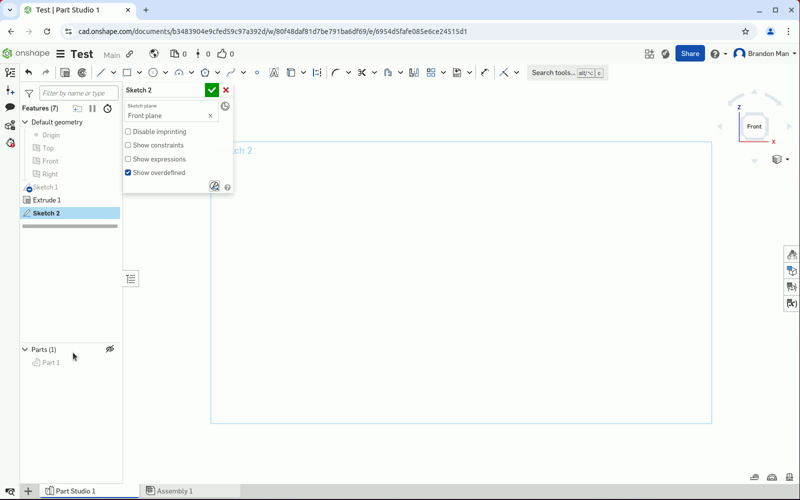
key(c)
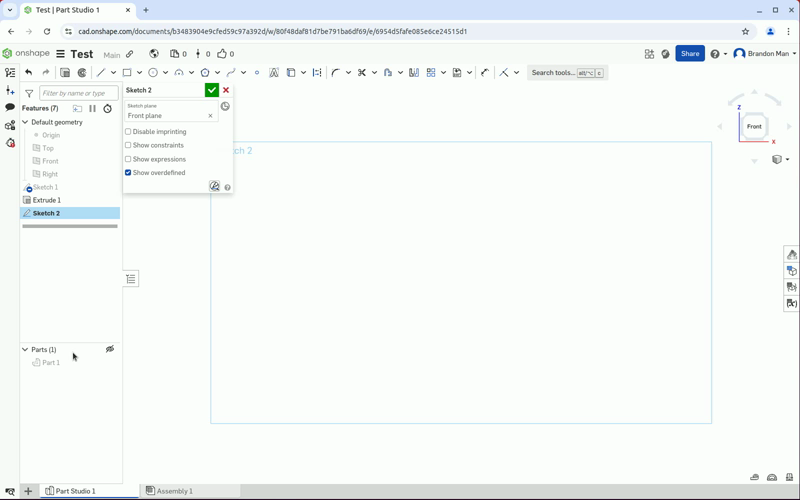
key_down(shift)
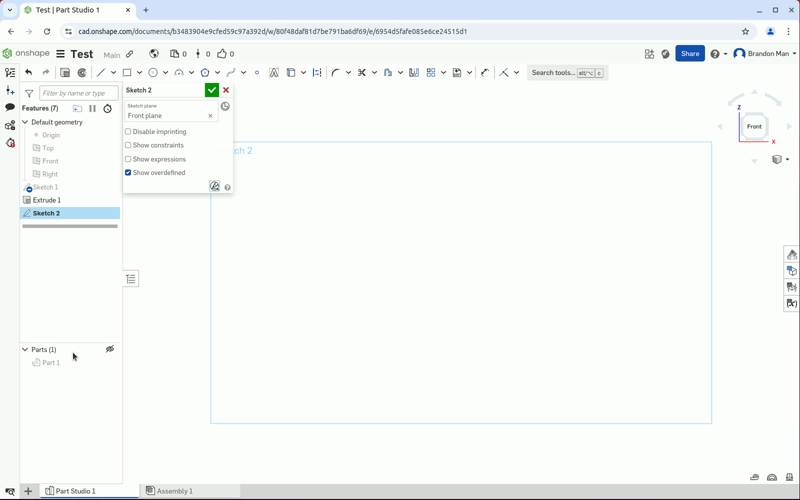
mouse_move(498, 282)
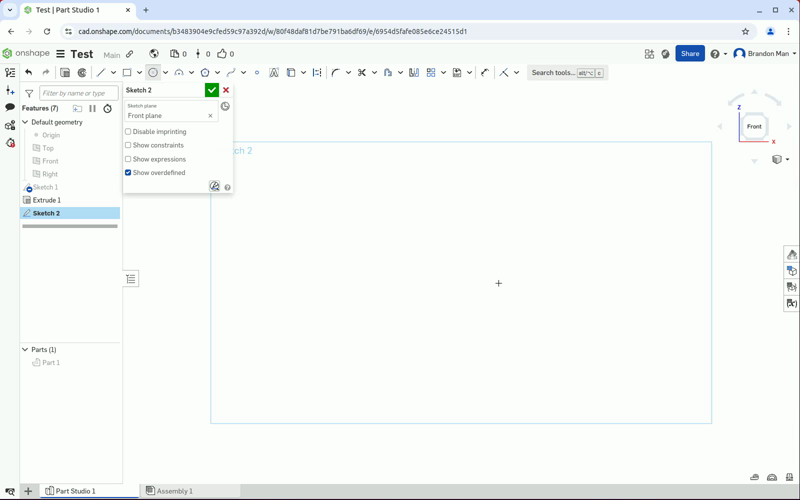
click(498, 282)
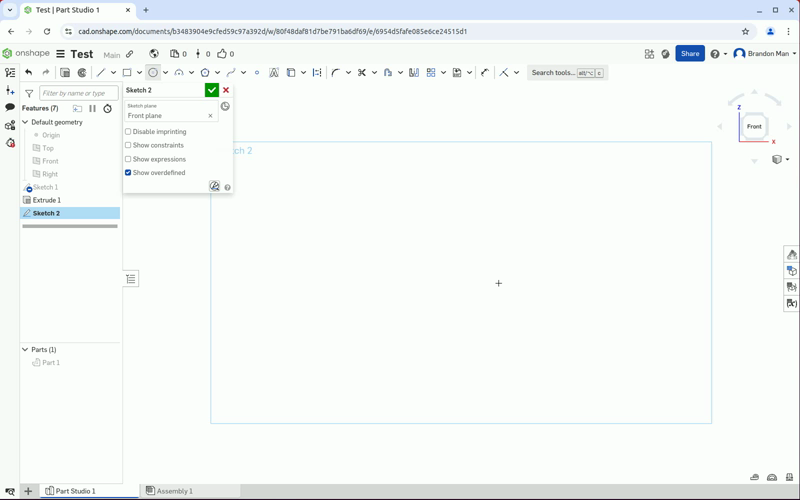
key_up(shift)
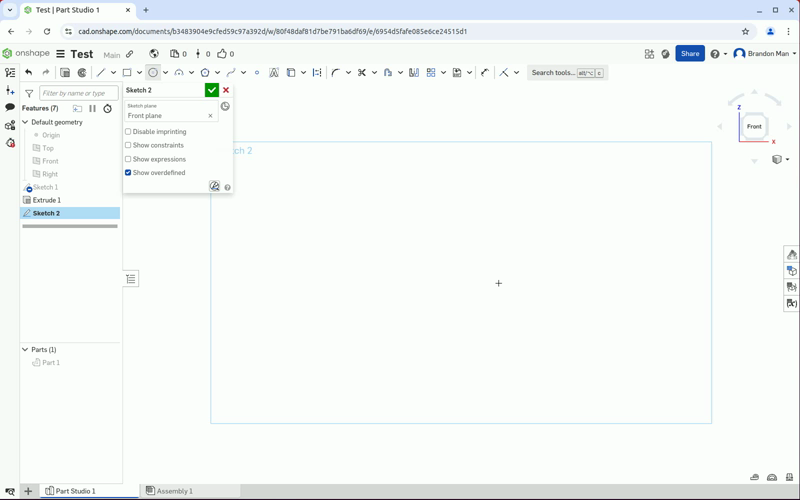
mouse_move(518, 282)
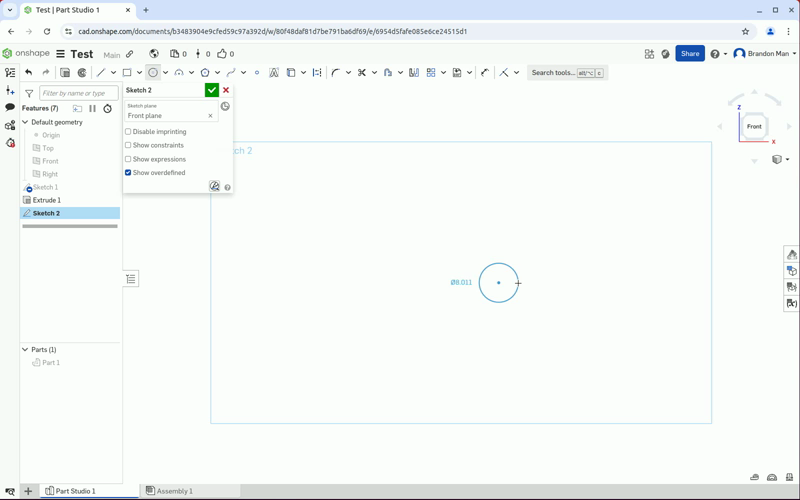
click(518, 282)
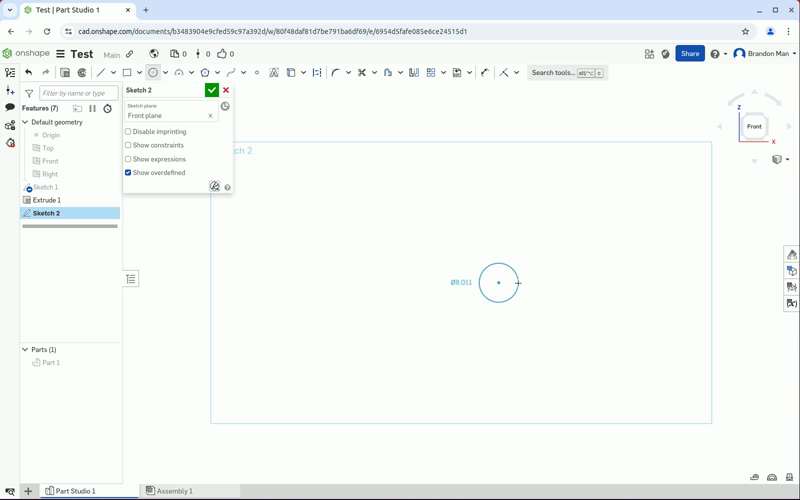
key(esc)
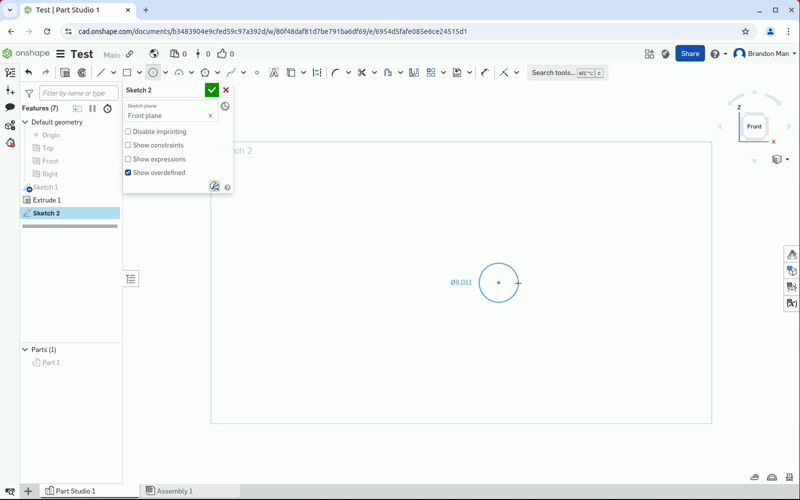
mouse_move(486, 284)
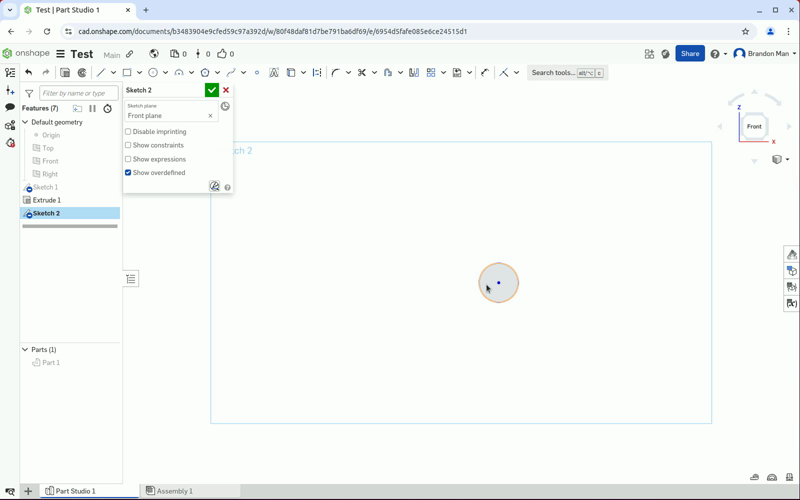
scroll(6)
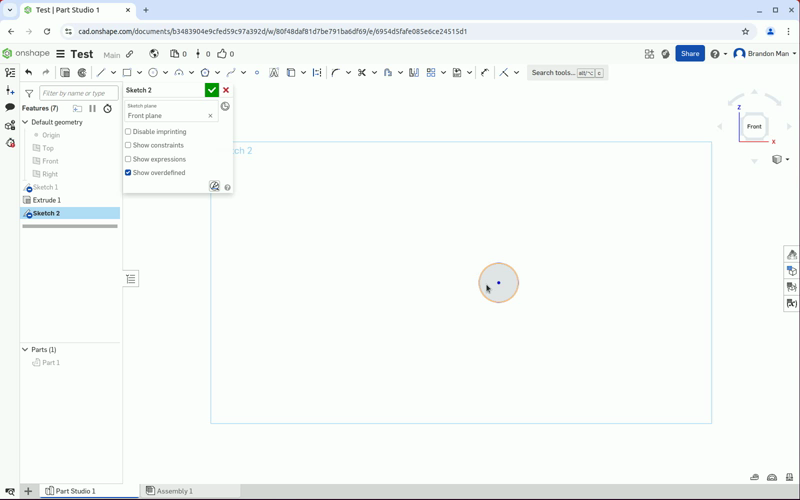
scroll(6)
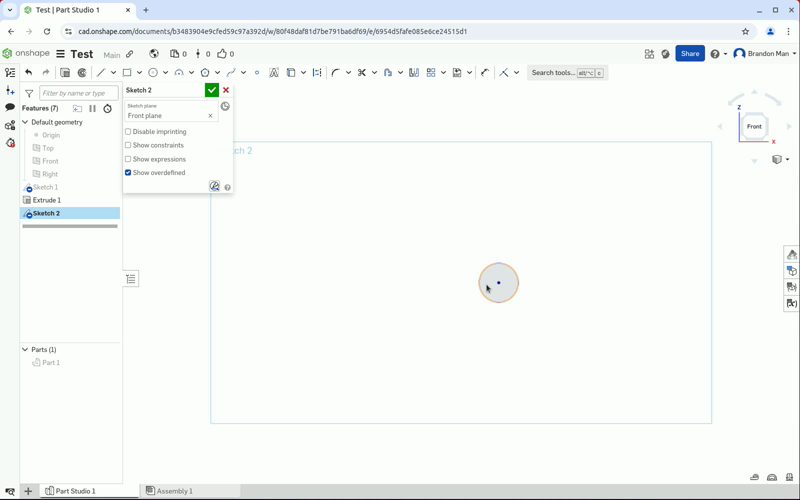
scroll(6)
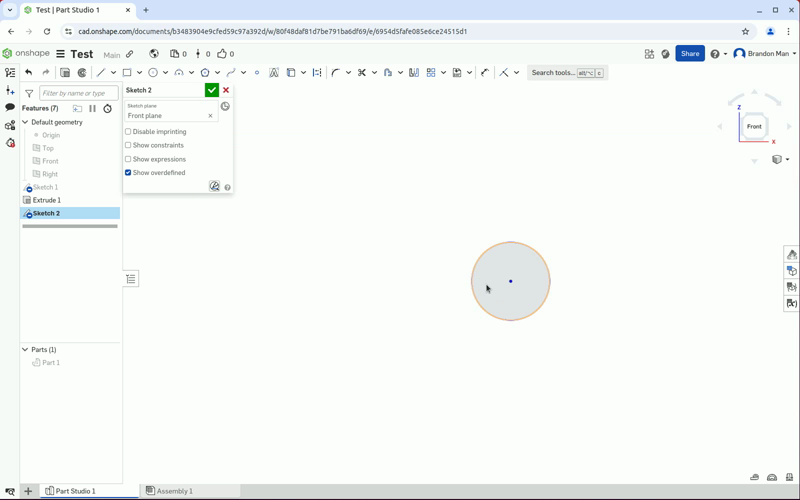
scroll(6)
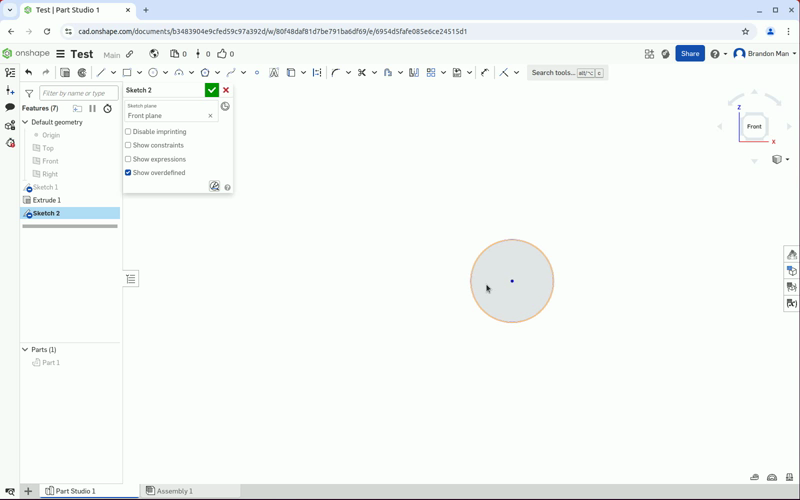
scroll(6)
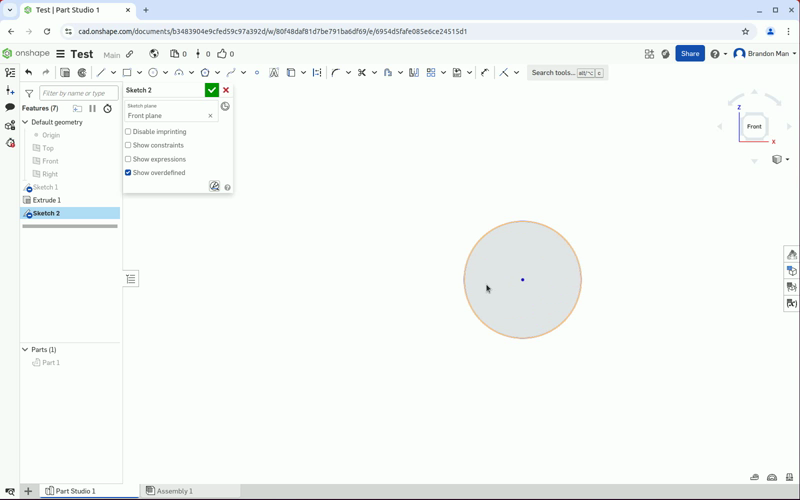
scroll(6)
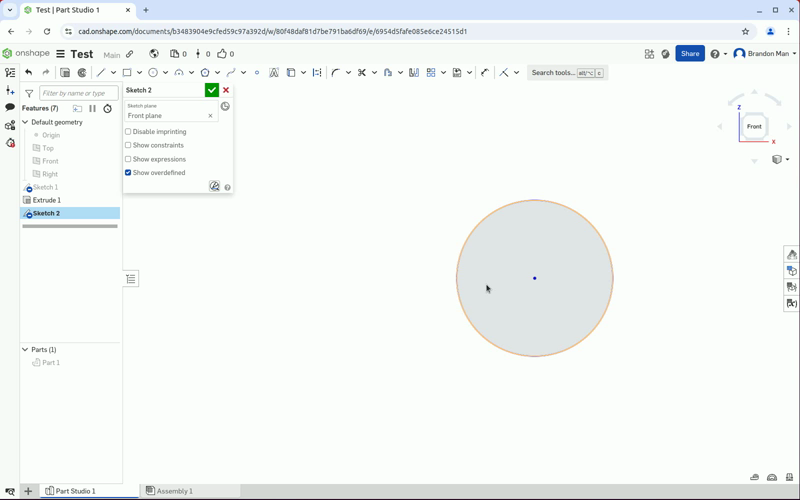
scroll(6)
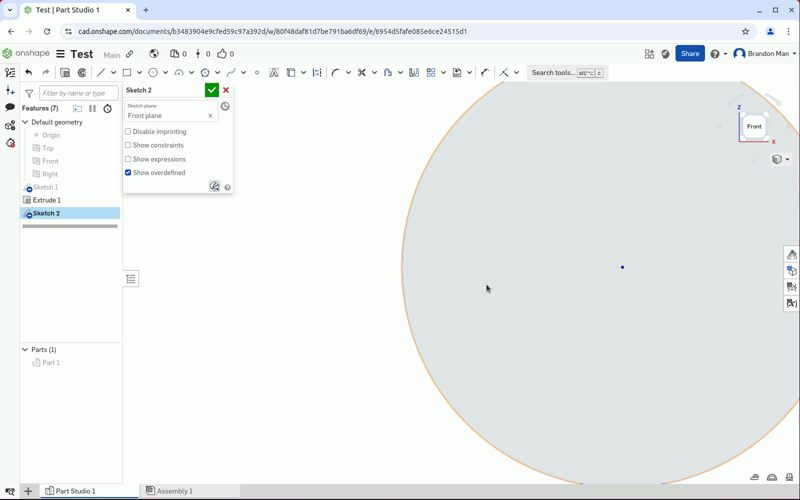
click(486, 284)
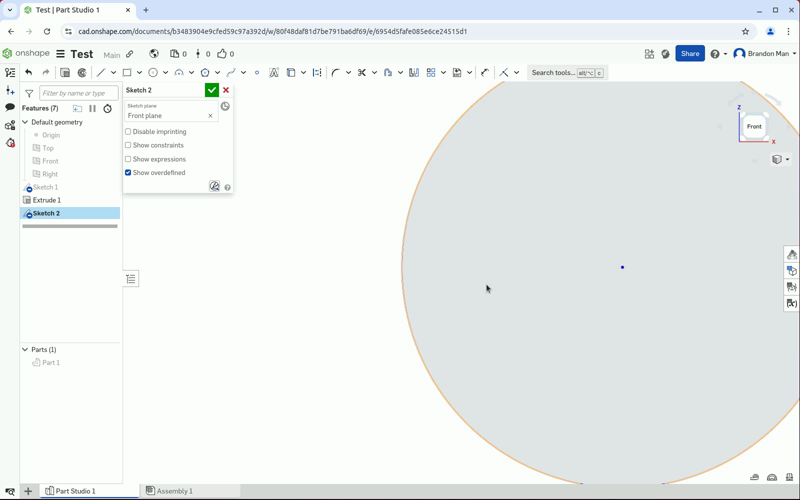
scroll(-6)
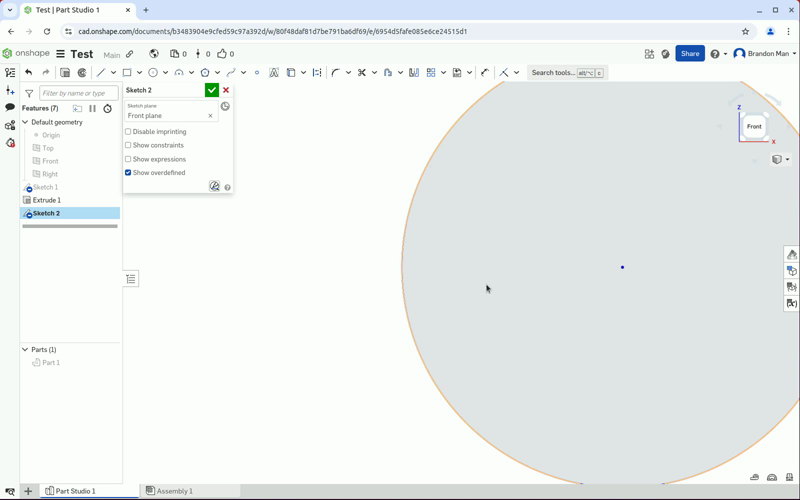
scroll(-6)
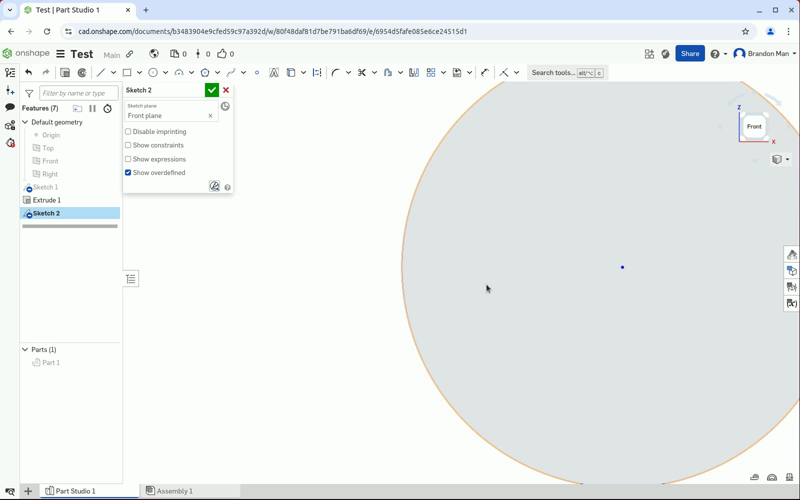
scroll(-6)
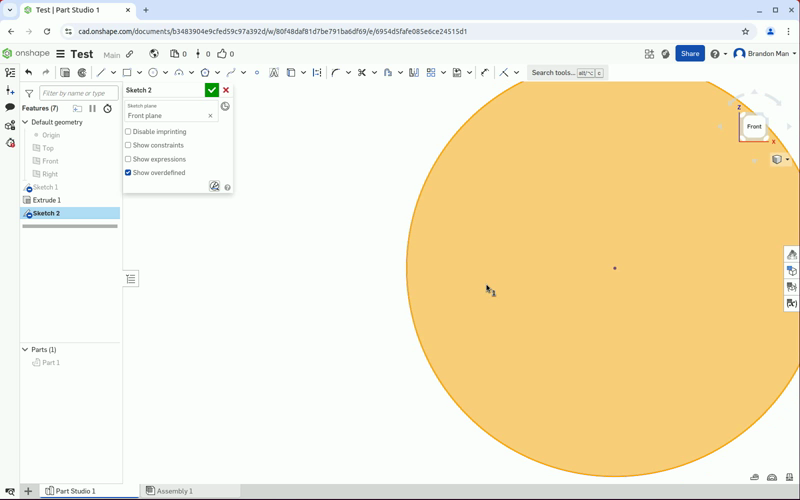
scroll(-6)
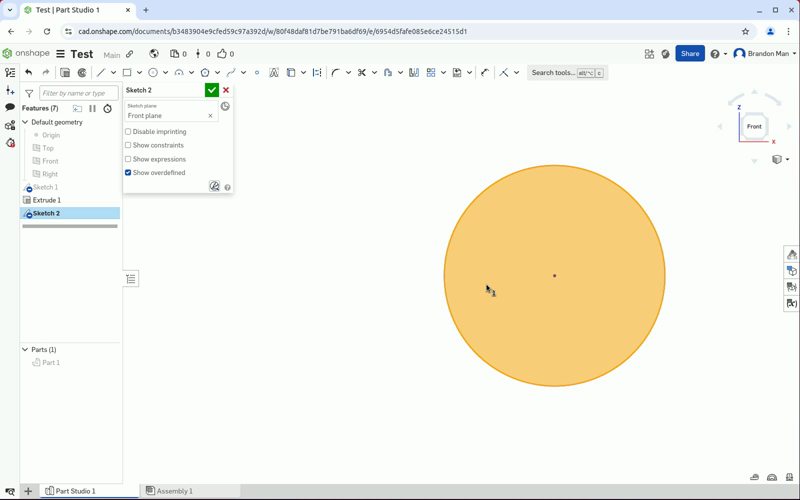
scroll(-6)
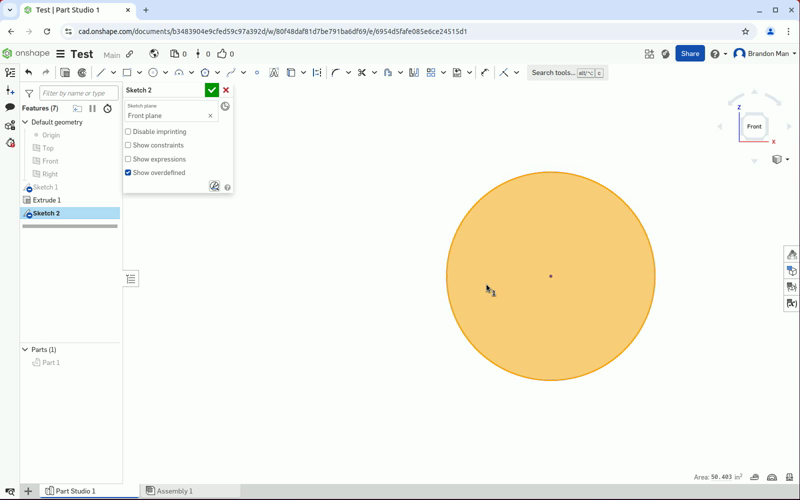
scroll(-6)
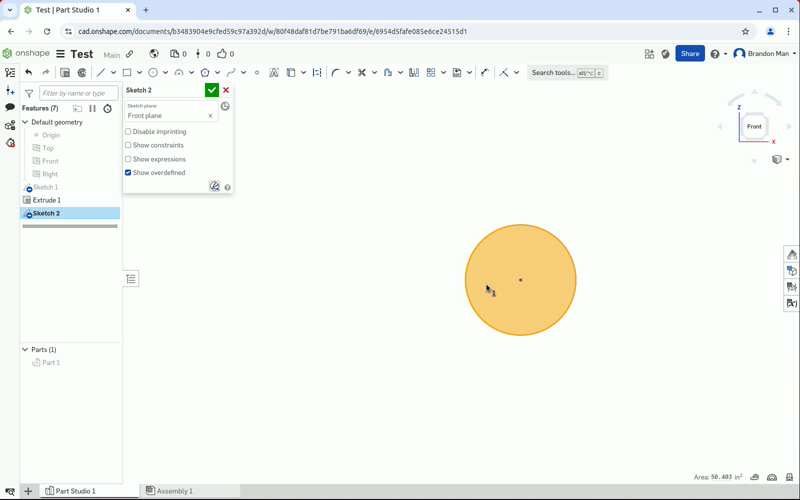
scroll(-6)
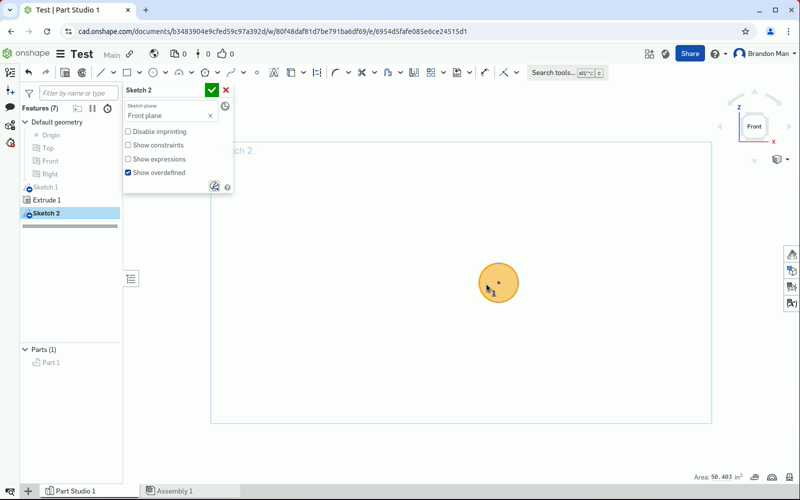
mouse_move(73, 352)
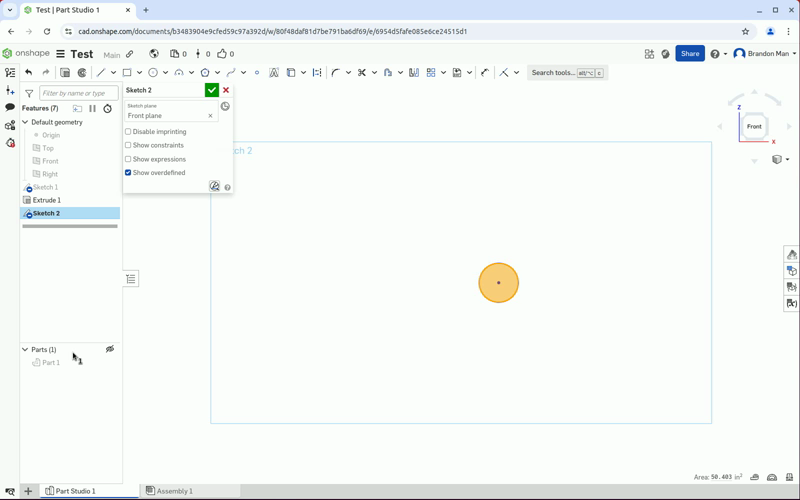
key(shift+y)
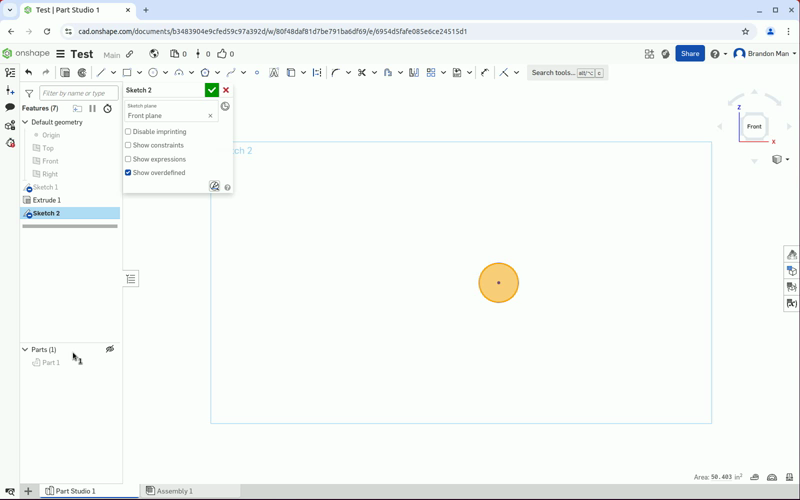
key(shift+e)
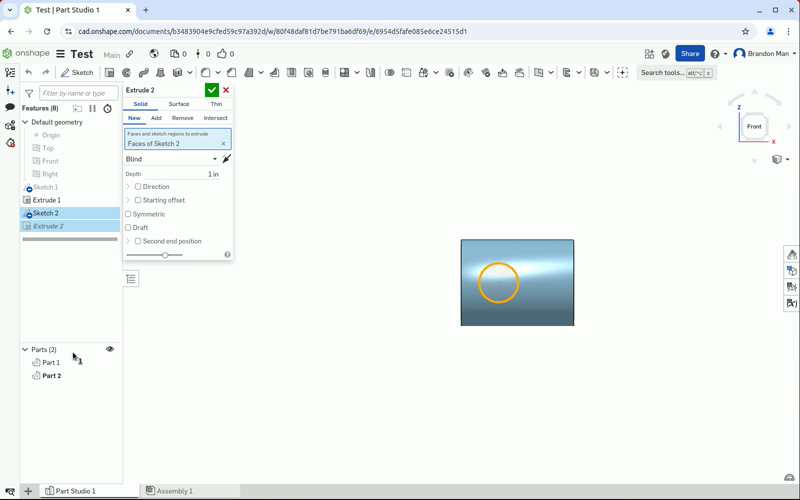
mouse_move(143, 106)
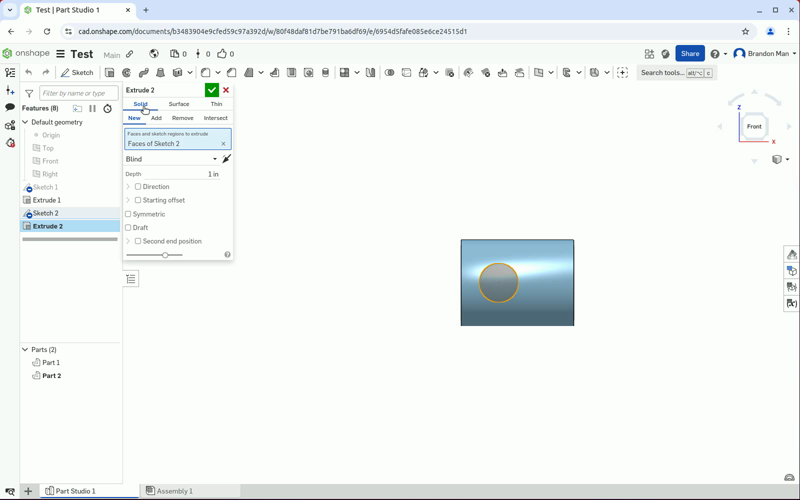
click(143, 106)
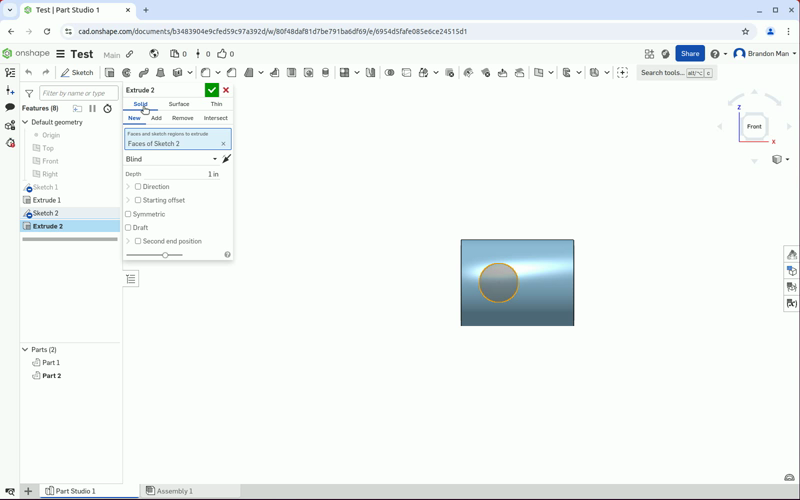
mouse_move(186, 120)
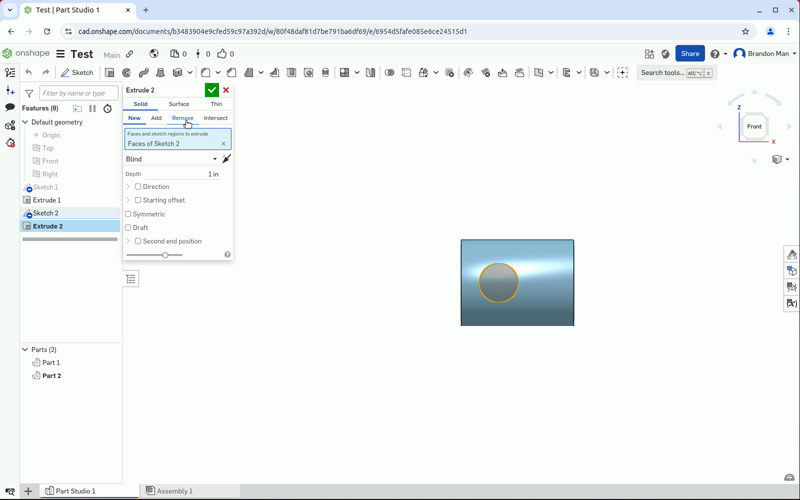
click(186, 120)
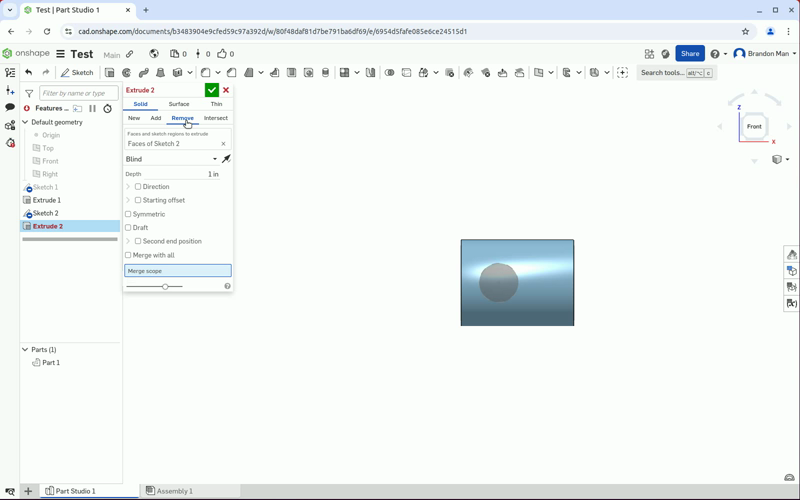
key(tab, 4)
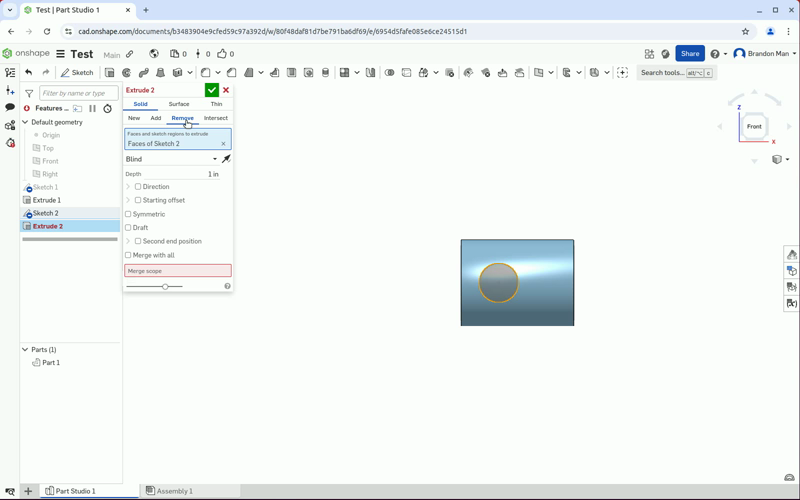
text(61.622)
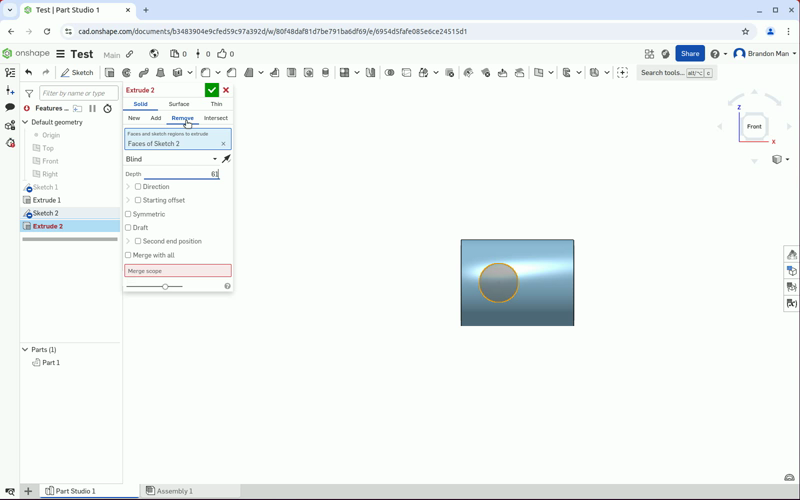
key(tab, 3)
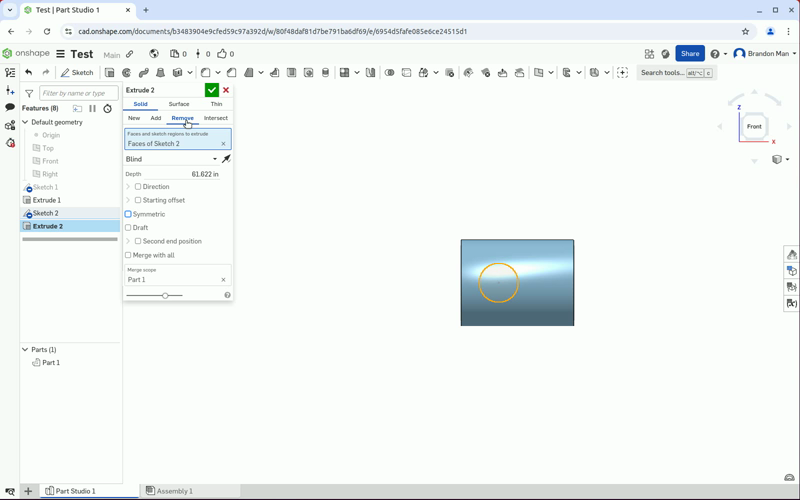
key(space)
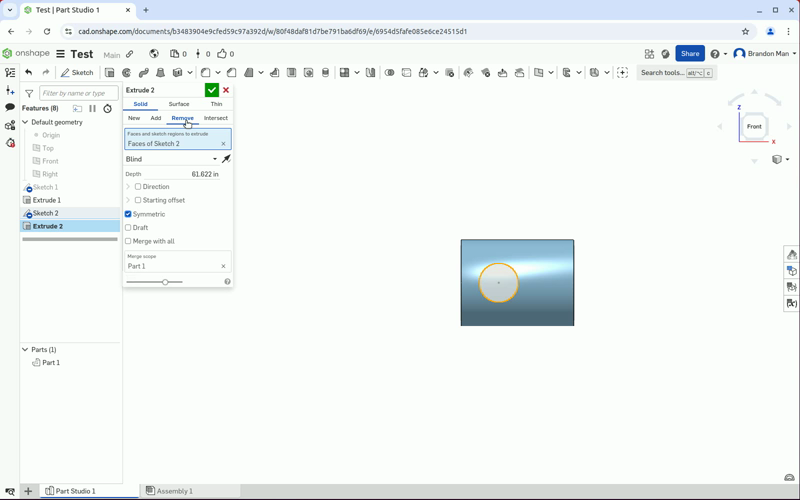
key(tab, 2)
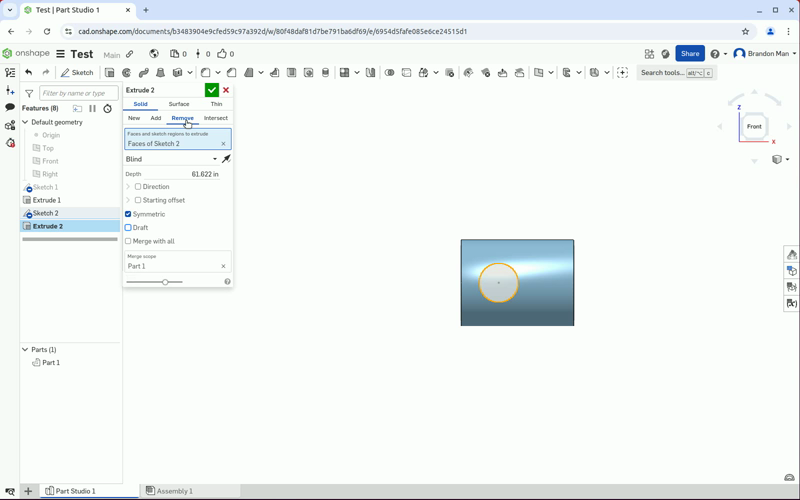
key(space)
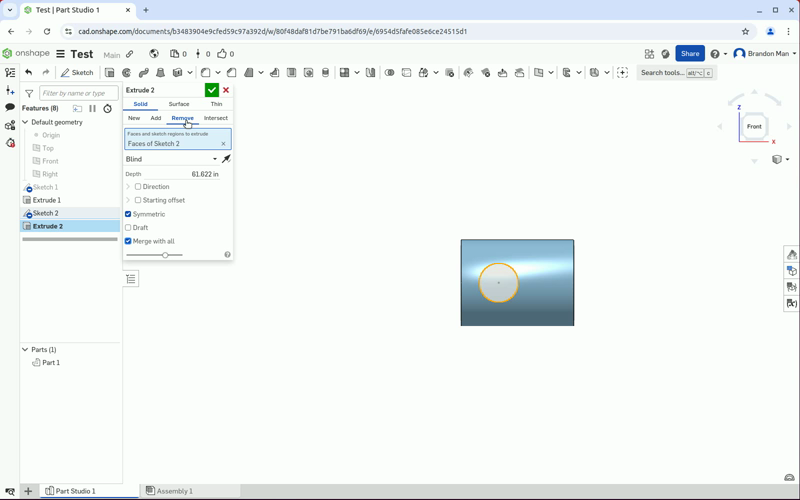
key(enter)
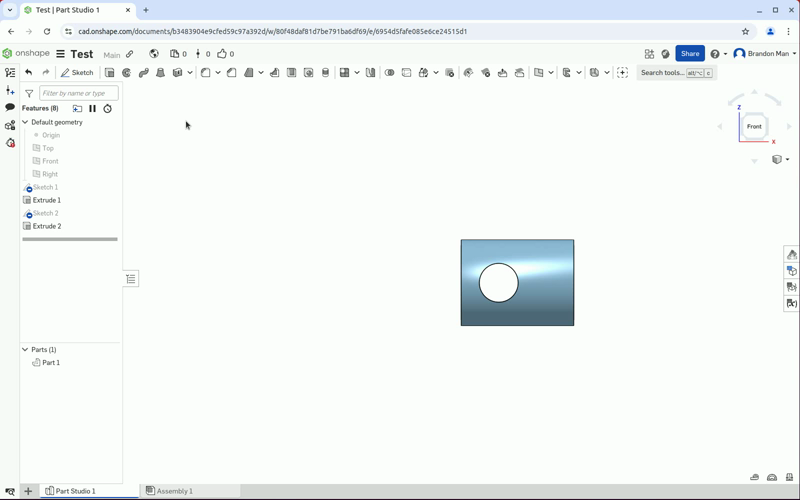
key(shift+h)
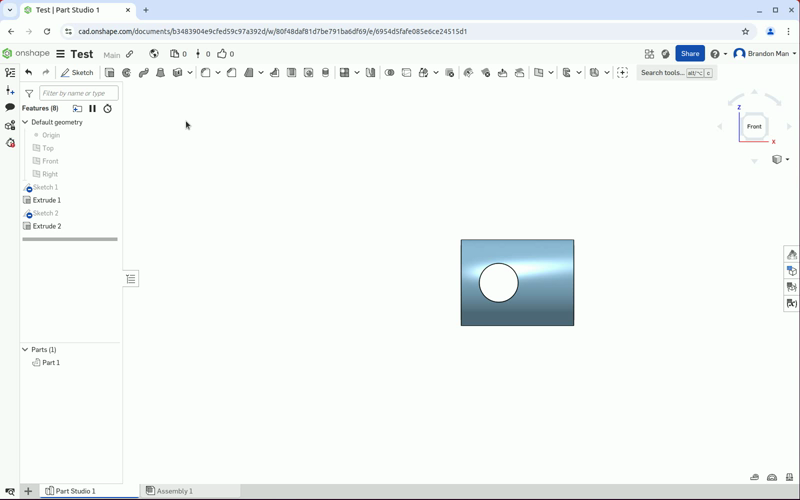
key(shift+h)
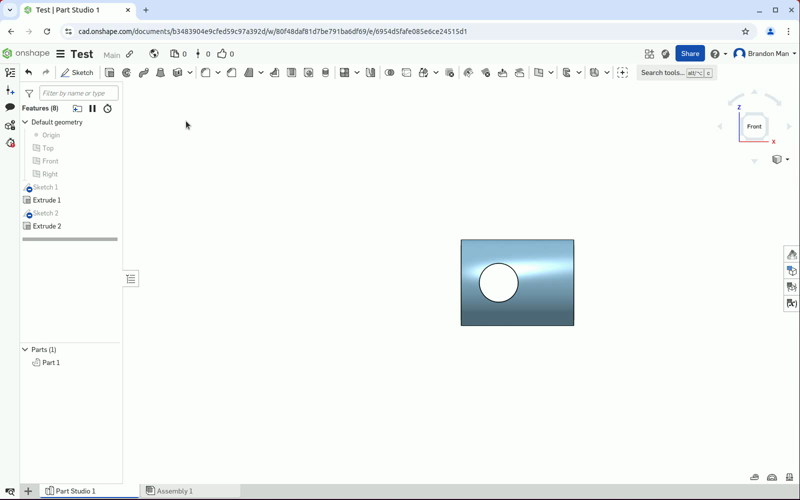
key(shift+7)
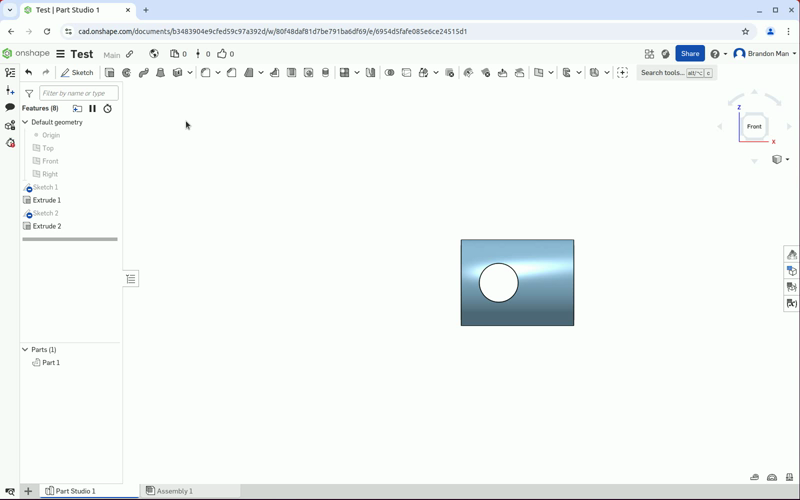
key(left, 2)
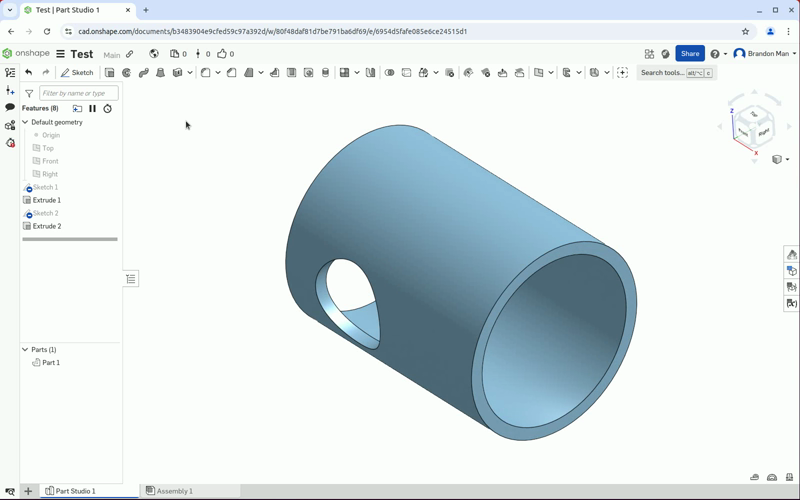
key(down, 2)
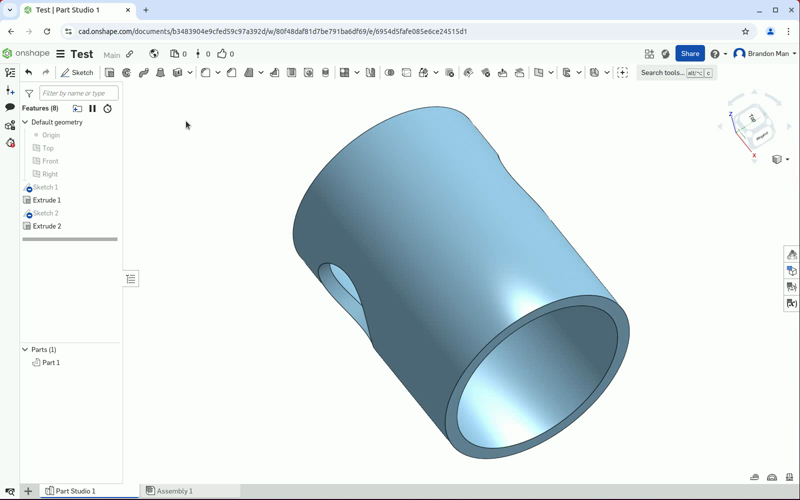
key(up, 2)
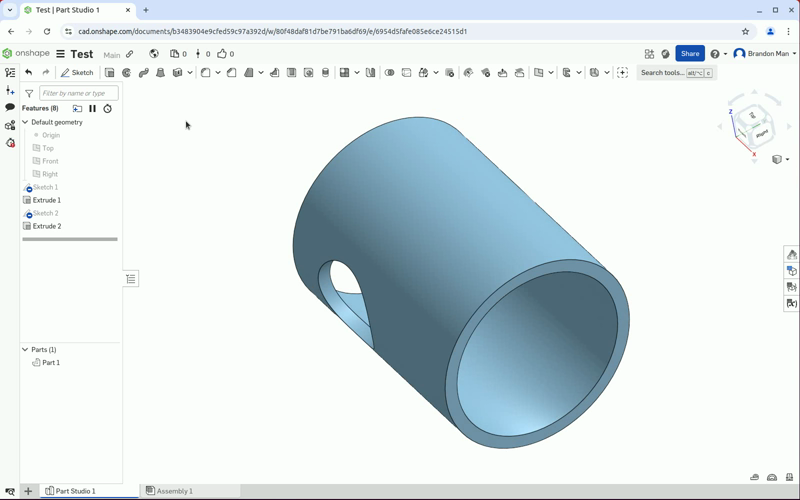
key(right, 2)
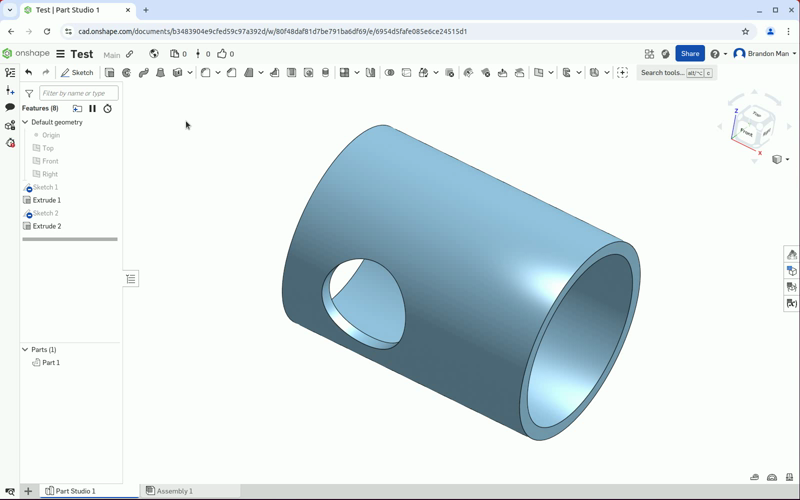
mouse_move(73, 189)
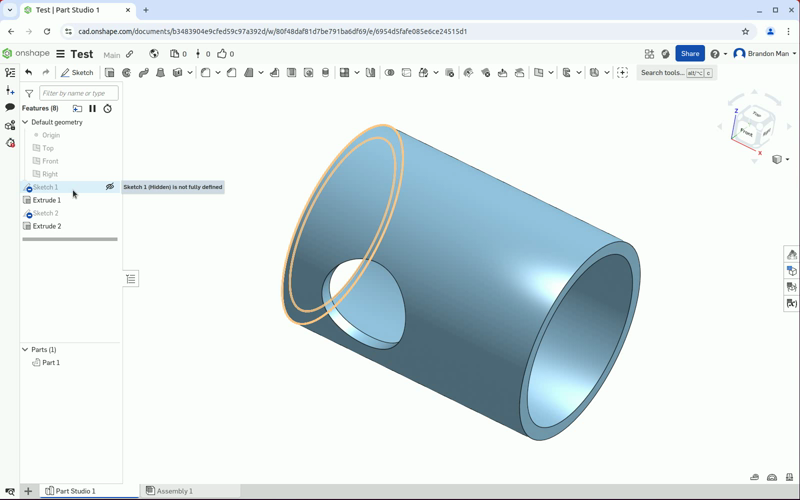
click(73, 189)